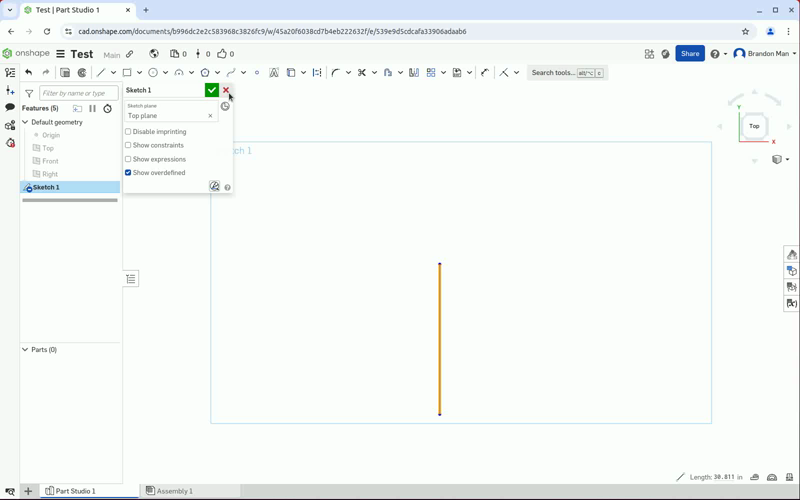
key(shift+h)
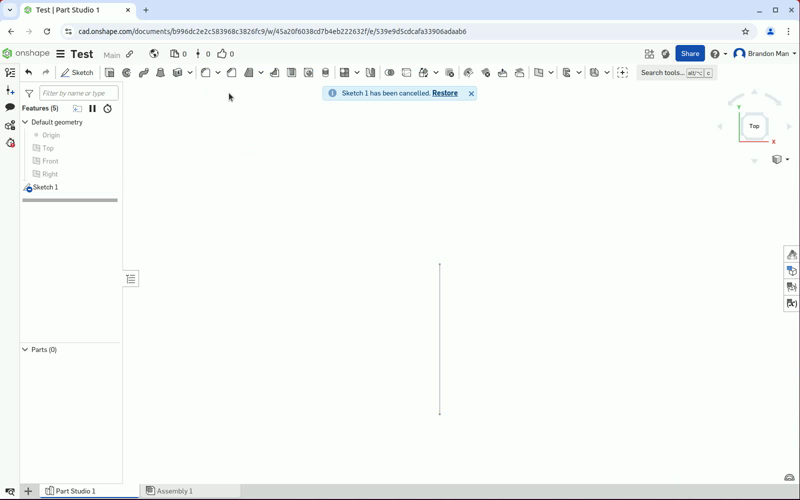
key(shift+s)
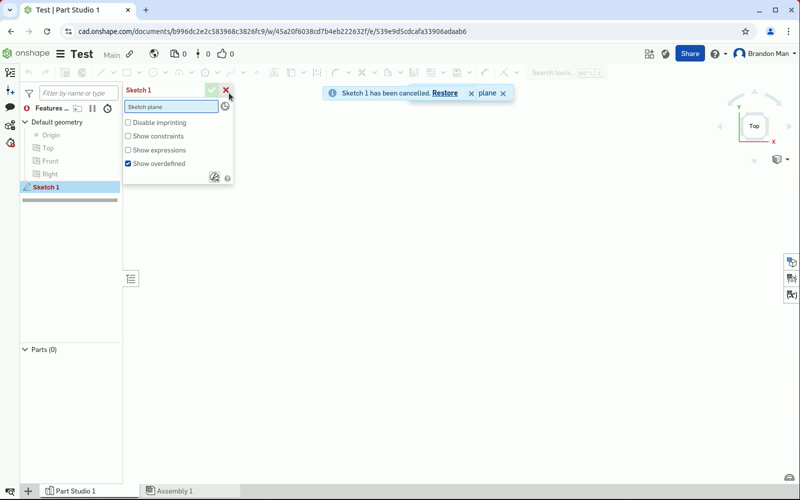
mouse_move(73, 150)
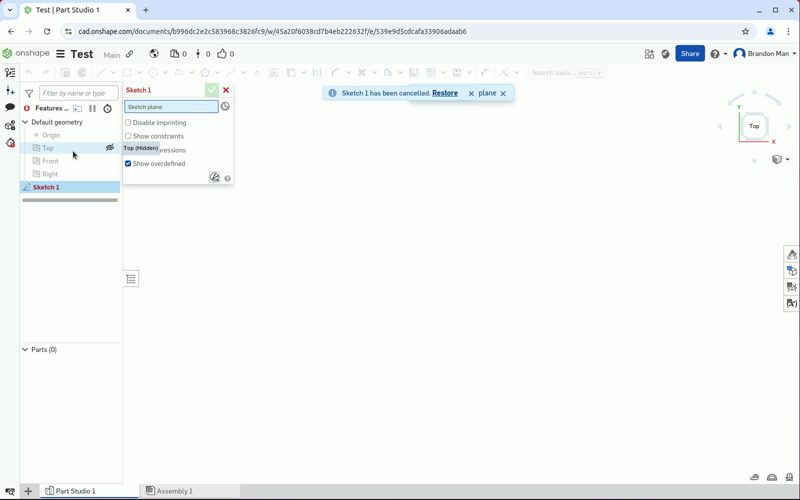
click(73, 150)
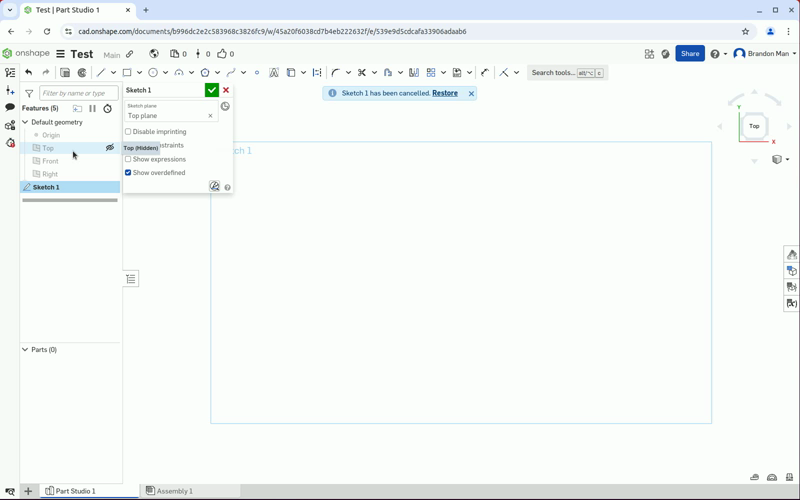
mouse_move(73, 352)
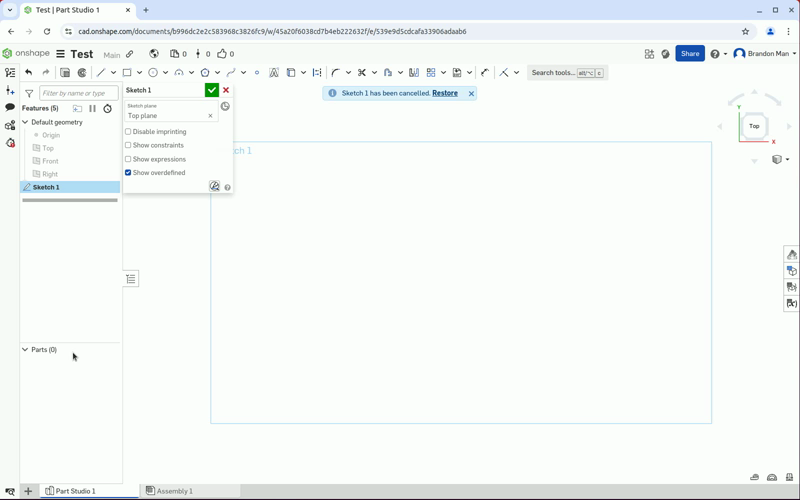
key(y)
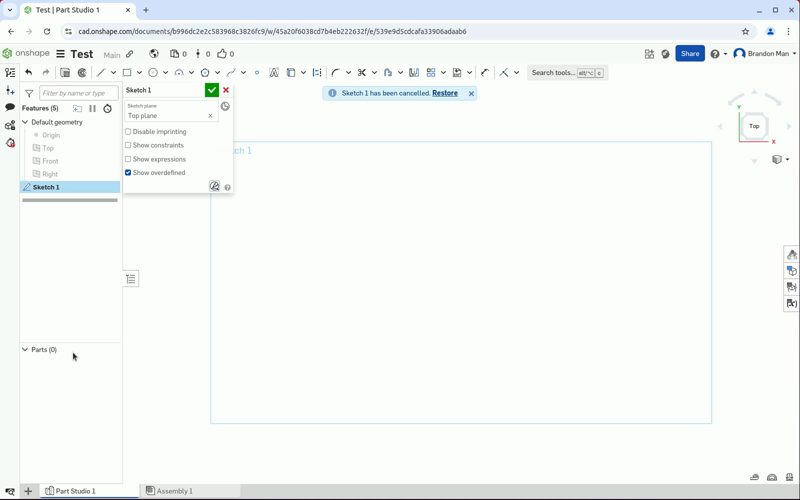
key(c)
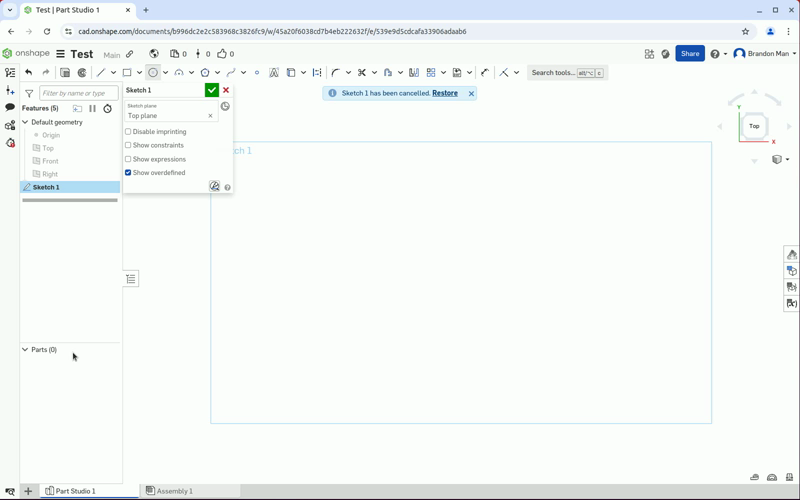
key_down(shift)
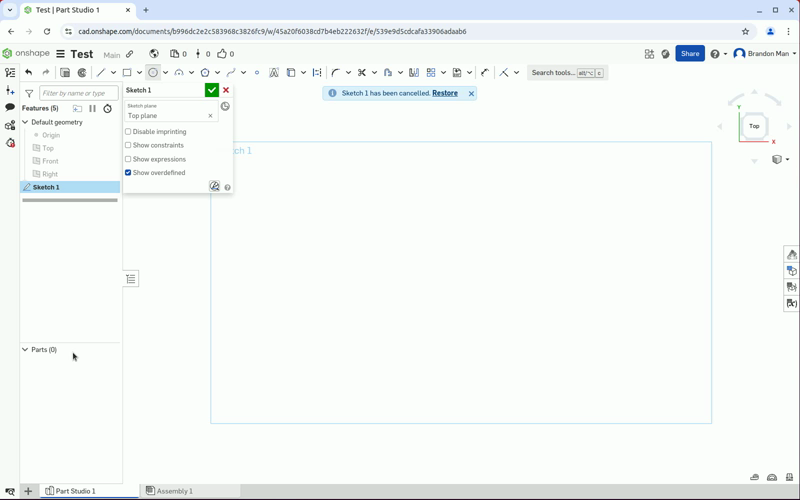
mouse_move(461, 282)
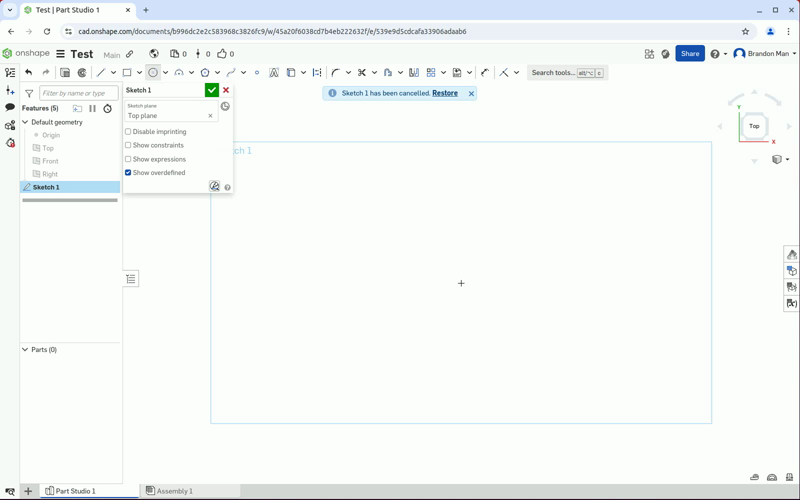
click(461, 282)
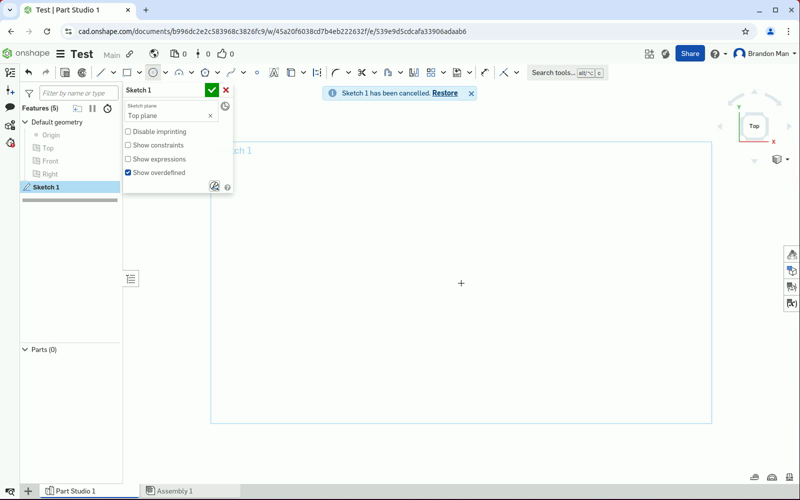
key_up(shift)
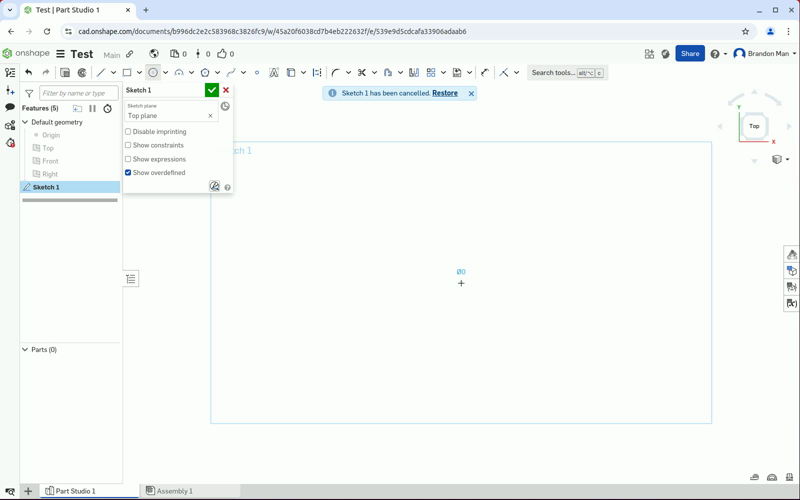
mouse_move(503, 282)
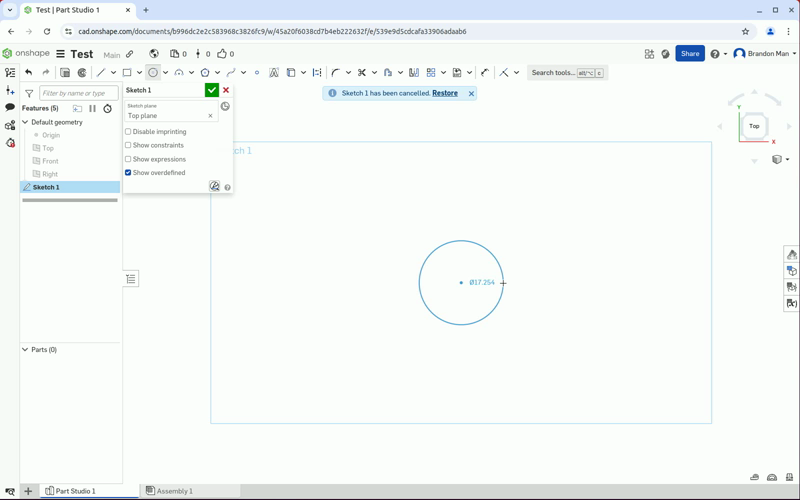
click(503, 282)
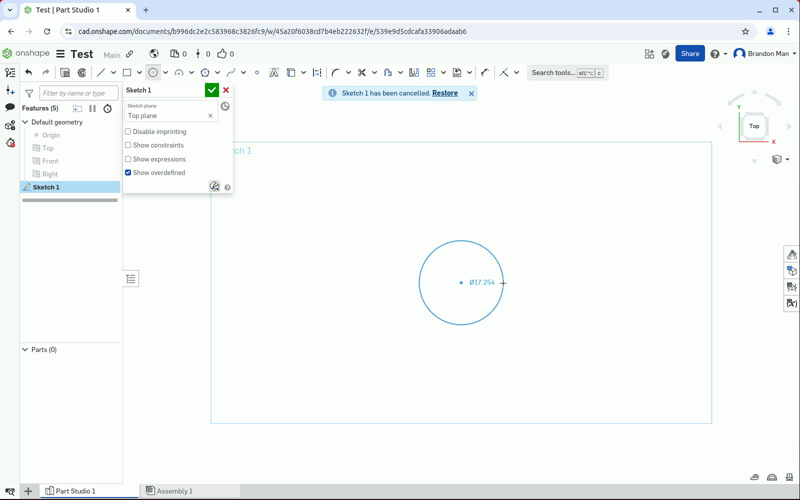
key(esc)
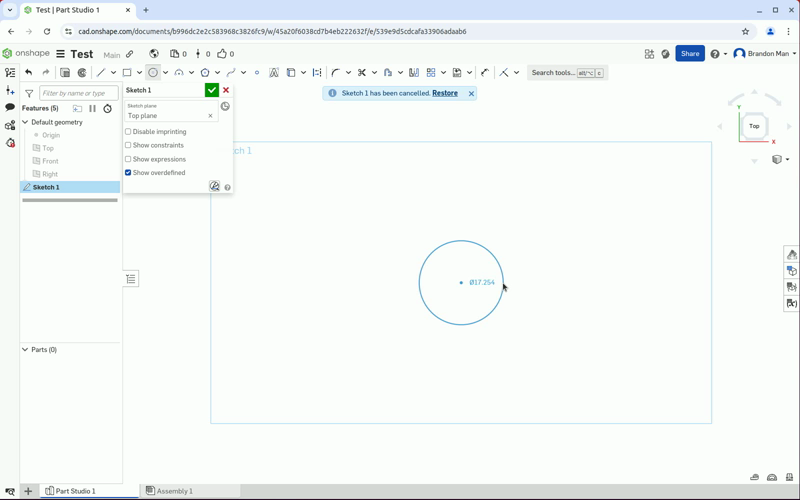
mouse_move(442, 271)
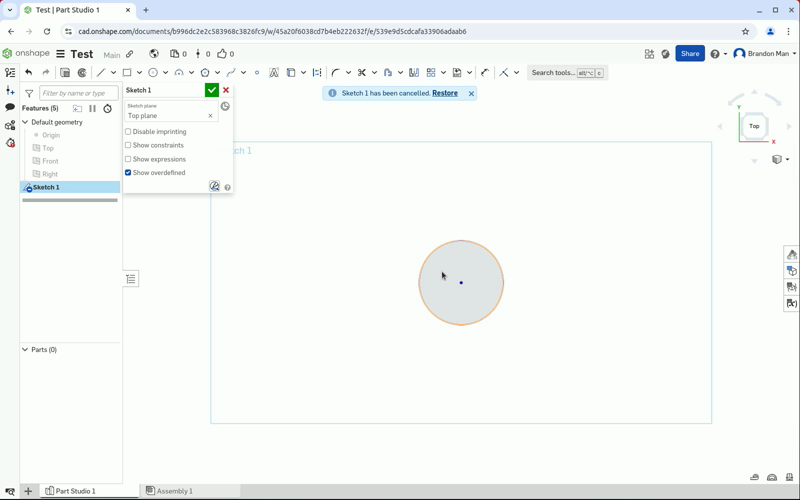
click(442, 271)
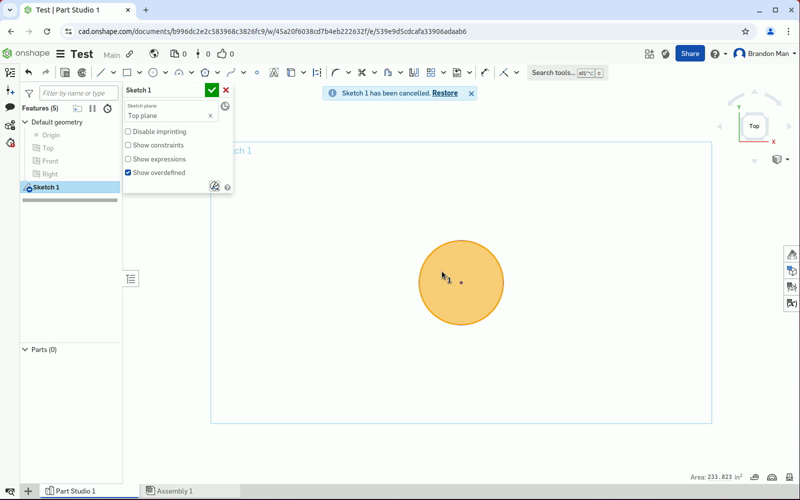
mouse_move(73, 352)
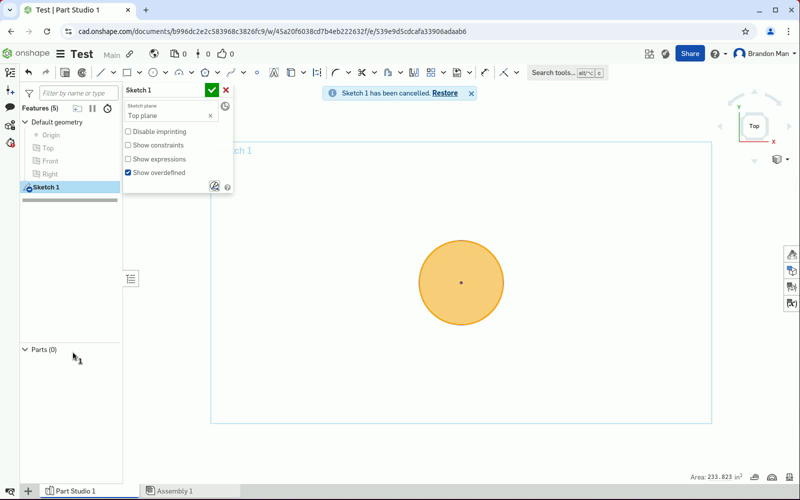
key(shift+y)
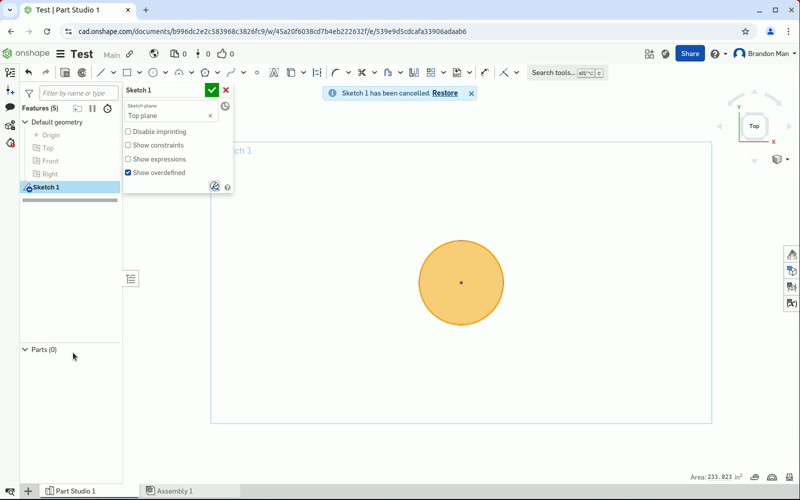
key(shift+e)
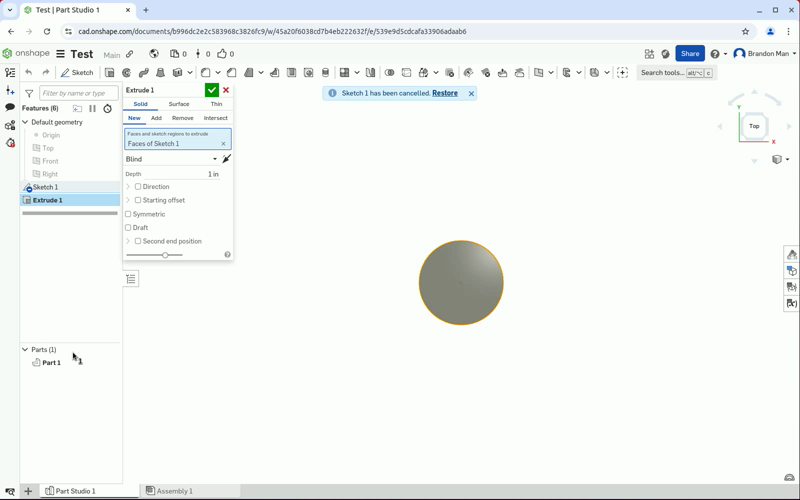
mouse_move(143, 106)
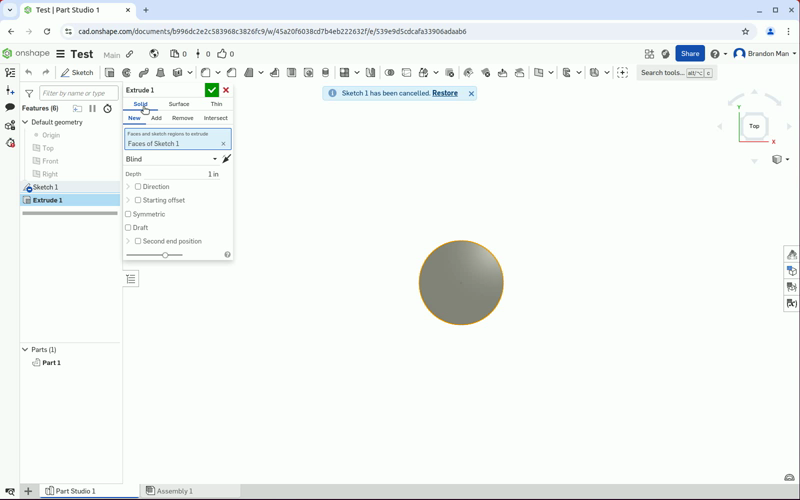
click(143, 106)
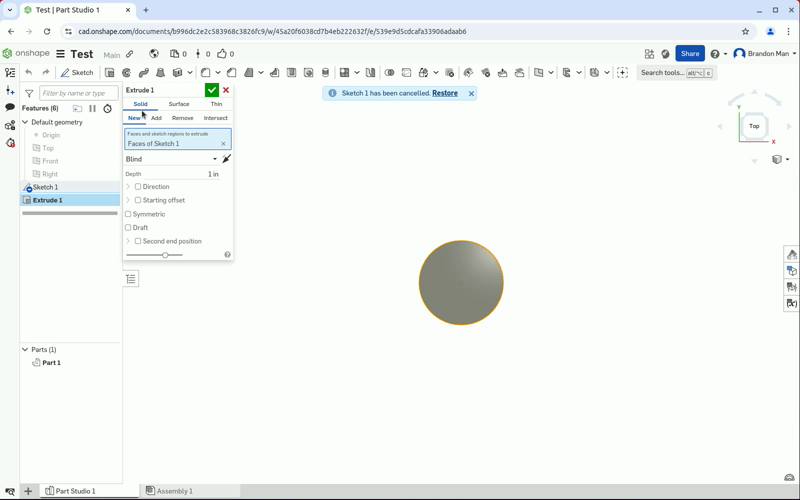
mouse_move(137, 120)
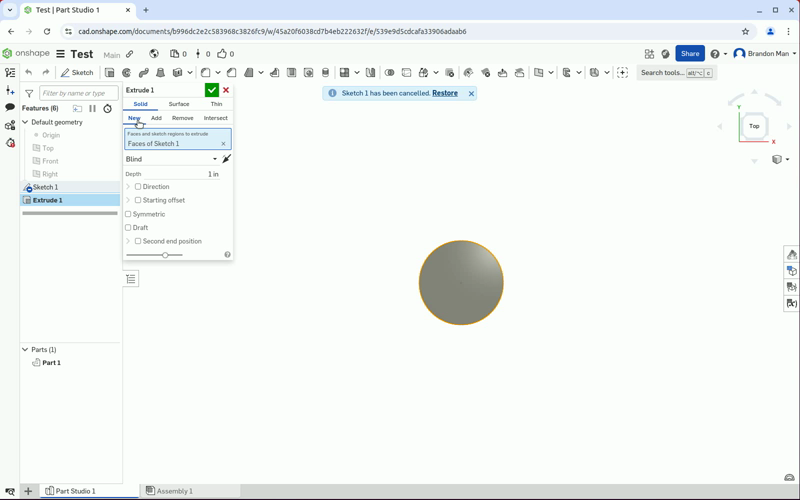
click(137, 120)
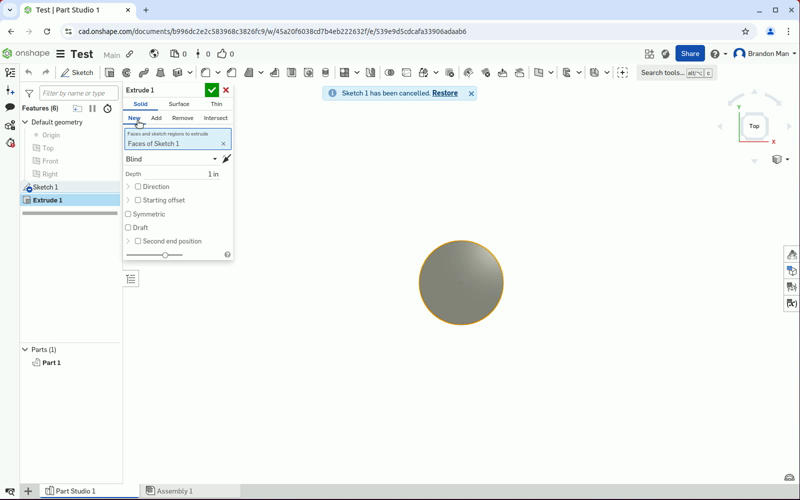
key(tab, 4)
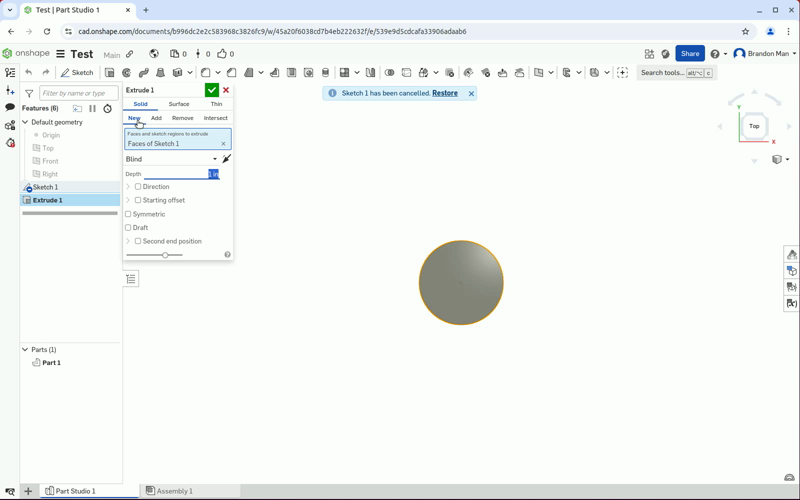
text(-12.516)
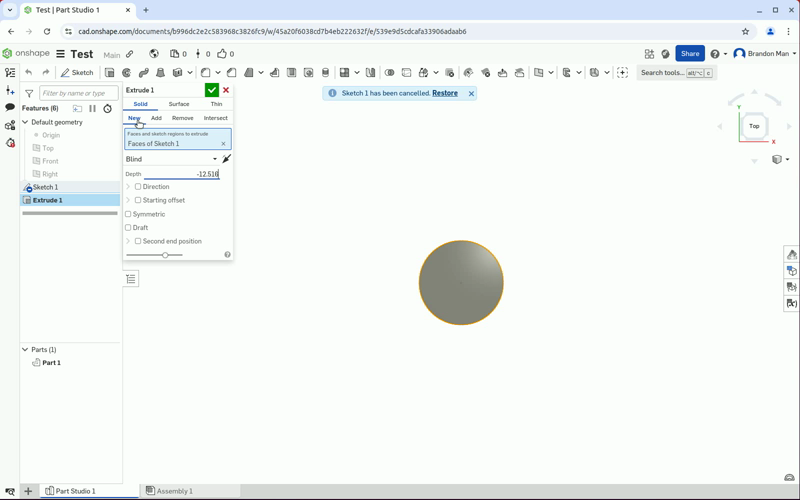
key(tab, 3)
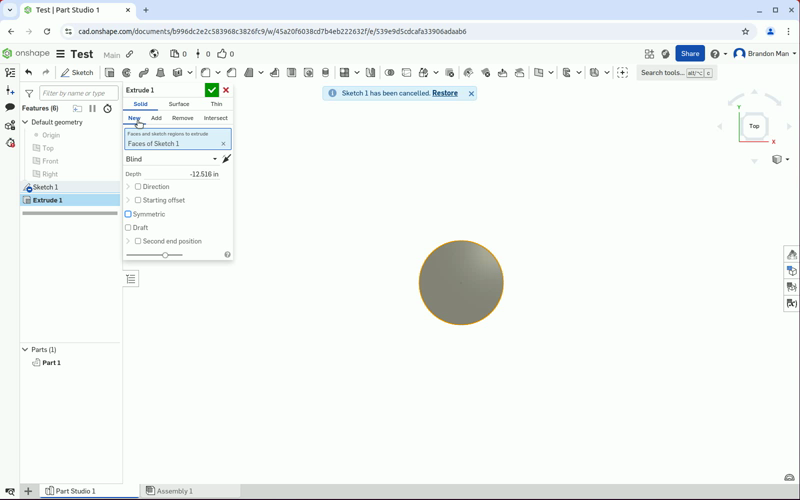
key(space)
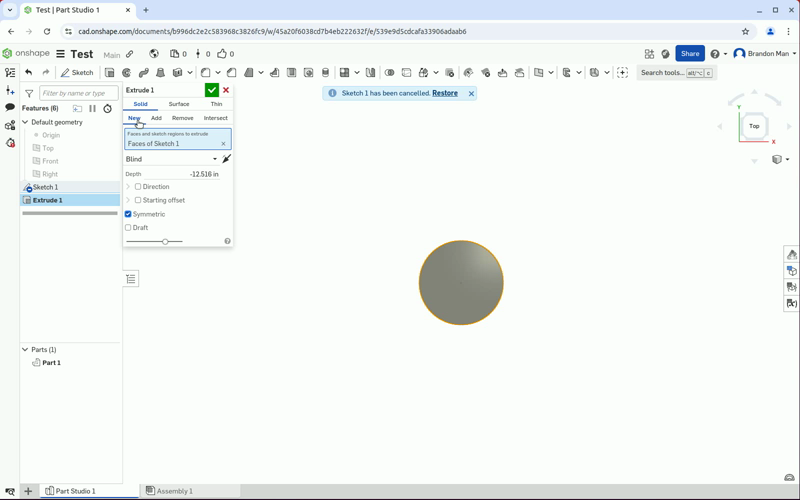
key(enter)
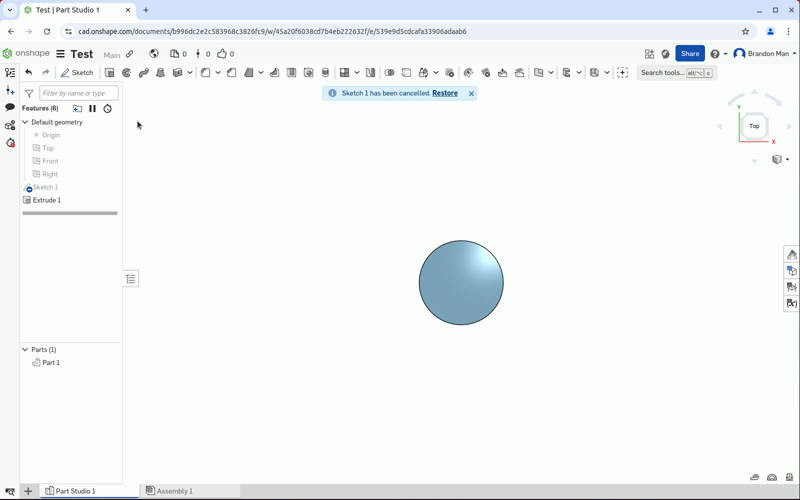
key(shift+h)
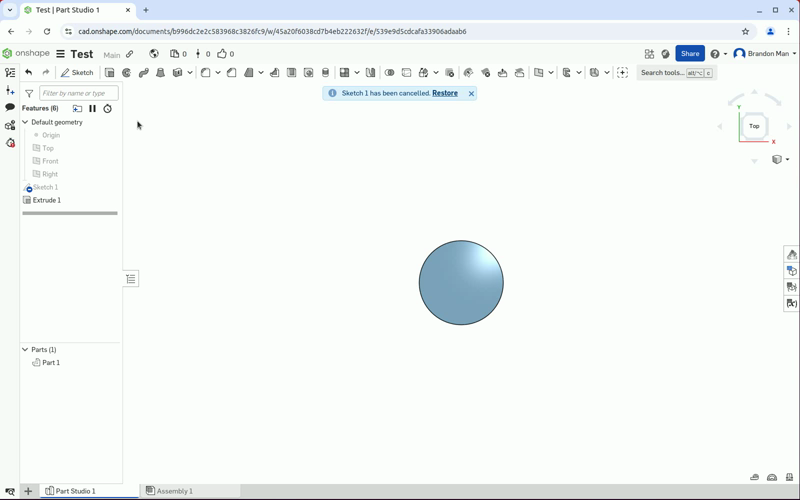
key(shift+h)
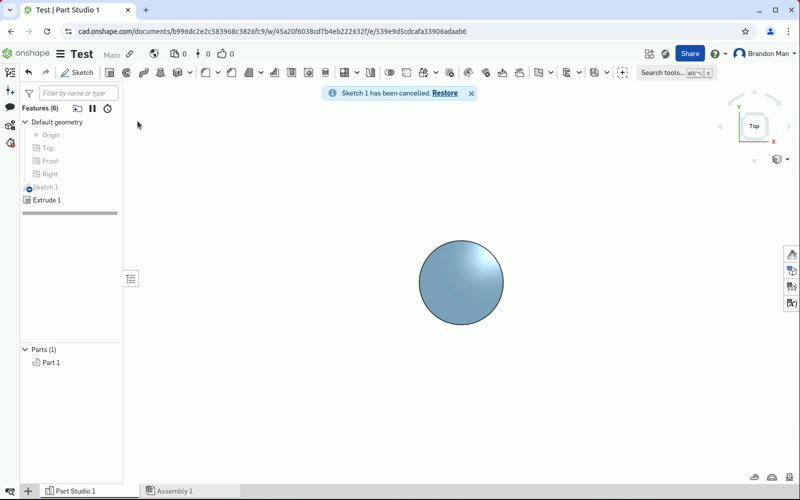
mouse_move(73, 189)
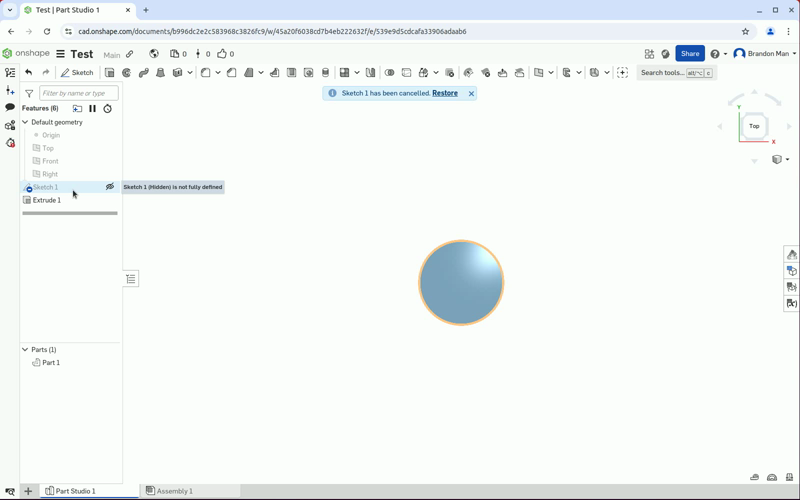
click(73, 189)
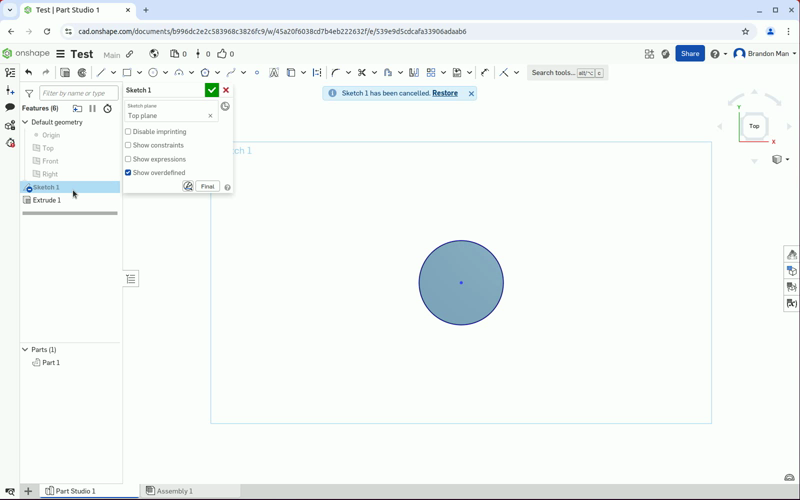
mouse_move(229, 92)
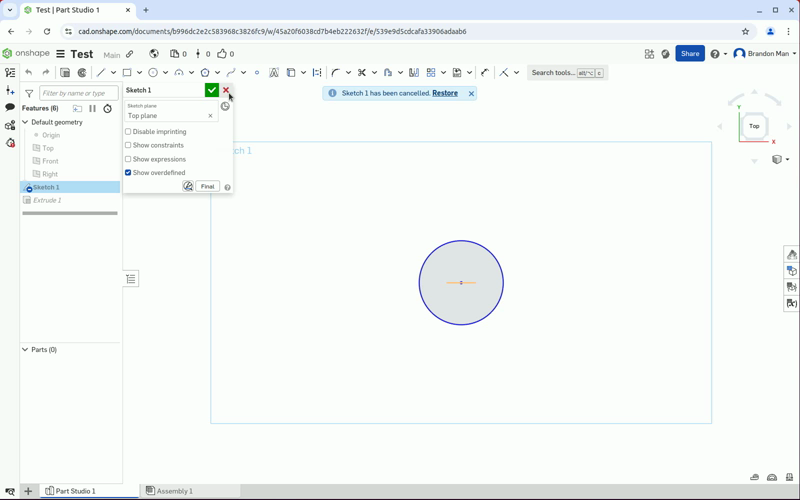
click(229, 92)
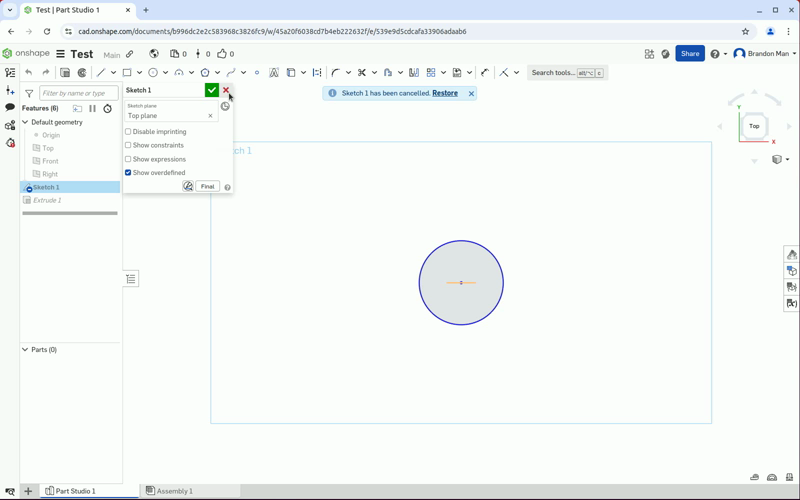
key(shift+s)
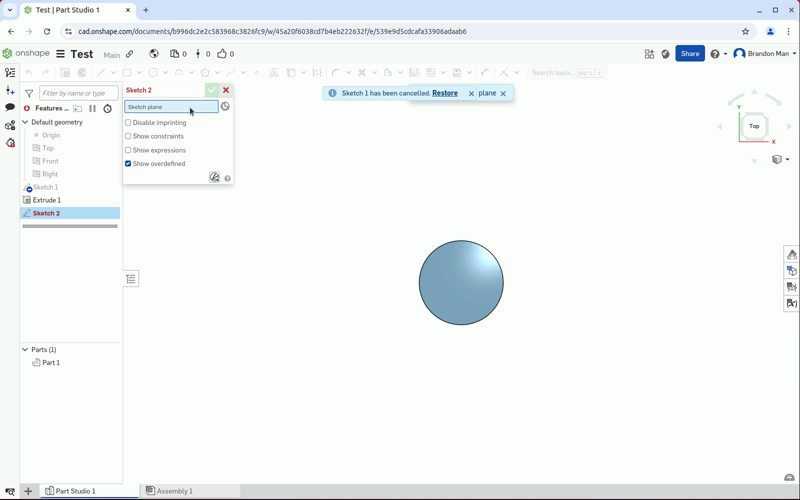
mouse_move(73, 150)
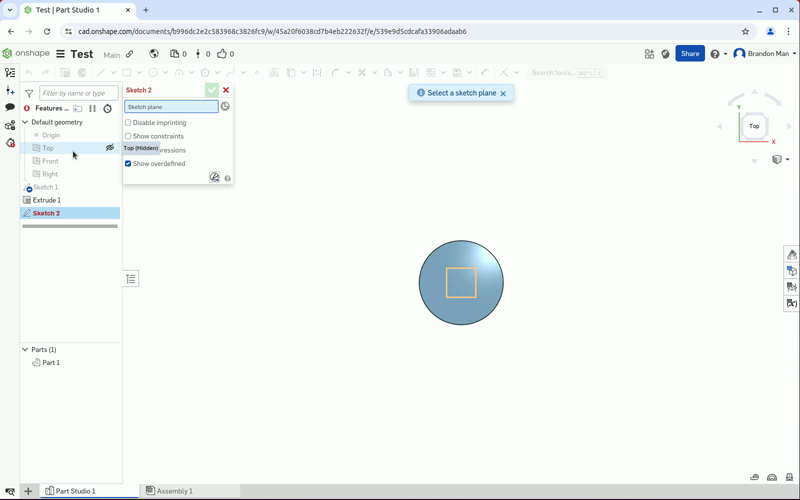
click(73, 150)
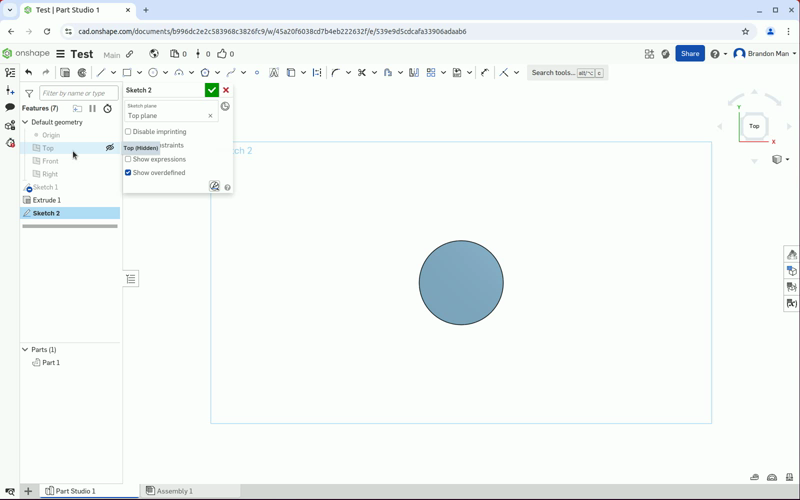
mouse_move(73, 352)
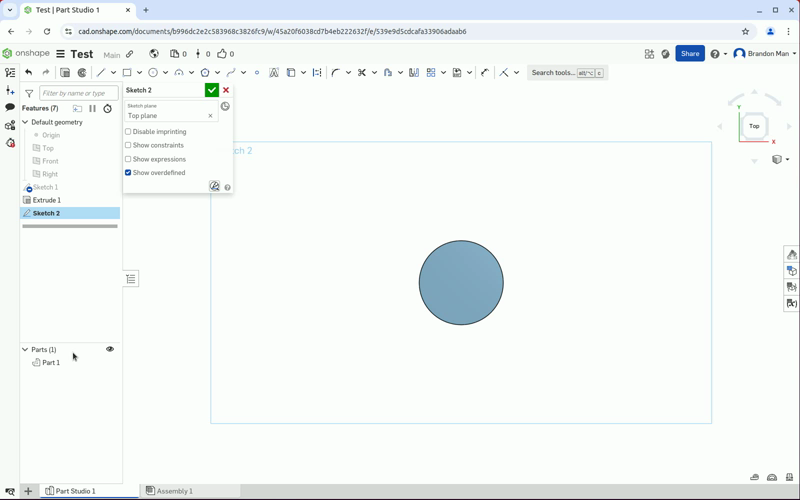
key(y)
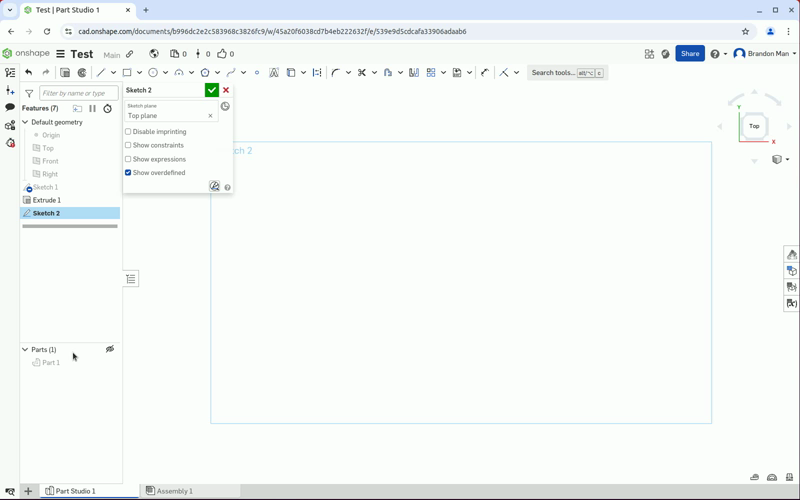
key(c)
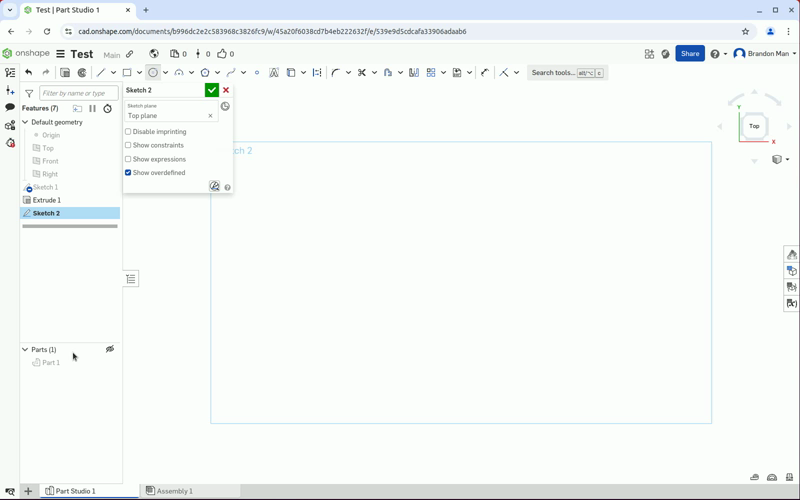
key_down(shift)
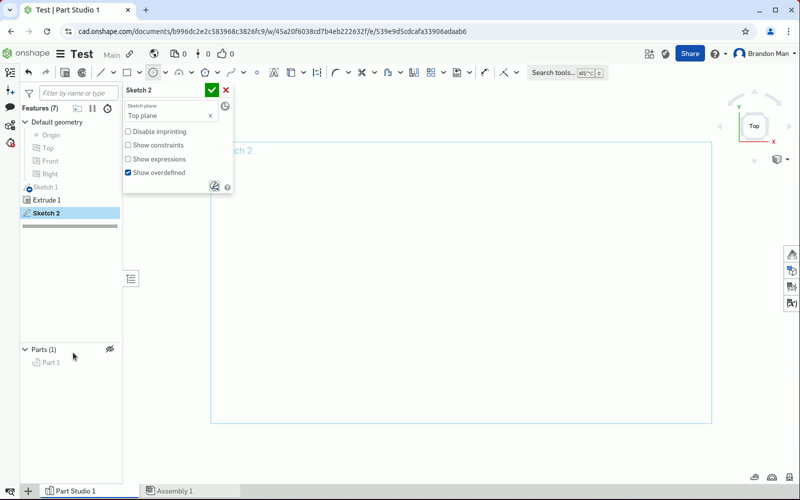
mouse_move(461, 282)
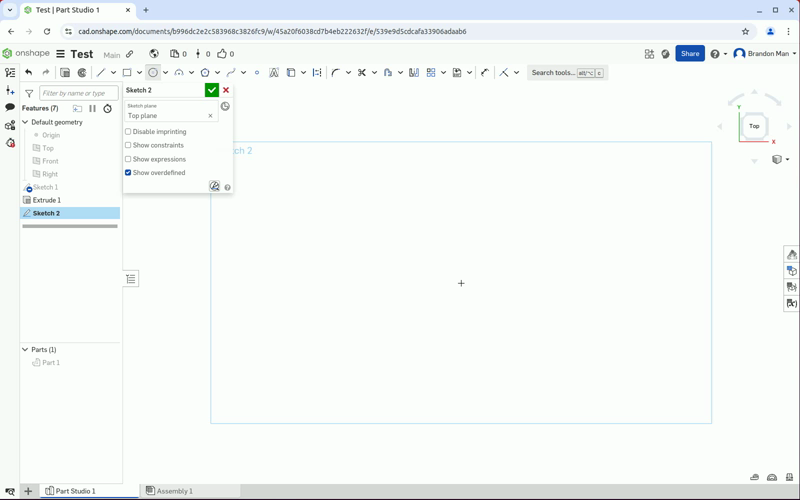
click(461, 282)
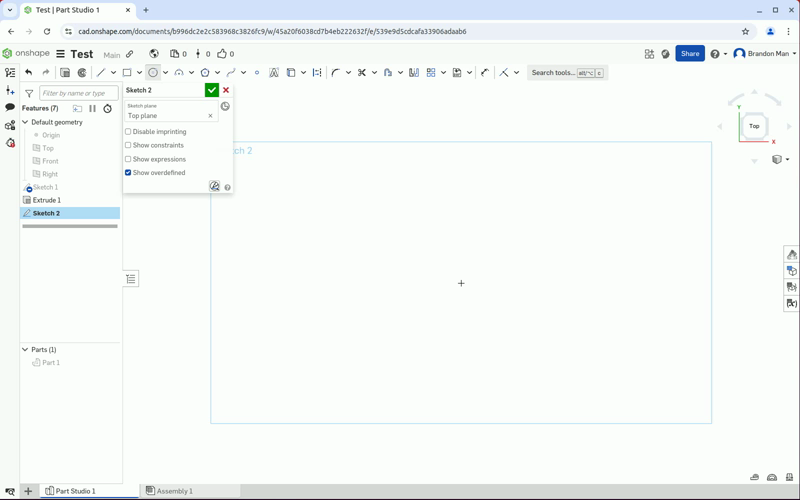
key_up(shift)
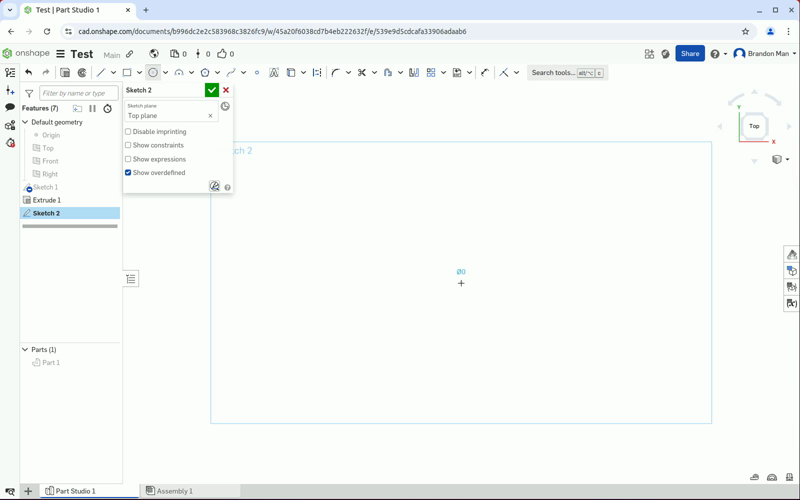
mouse_move(574, 282)
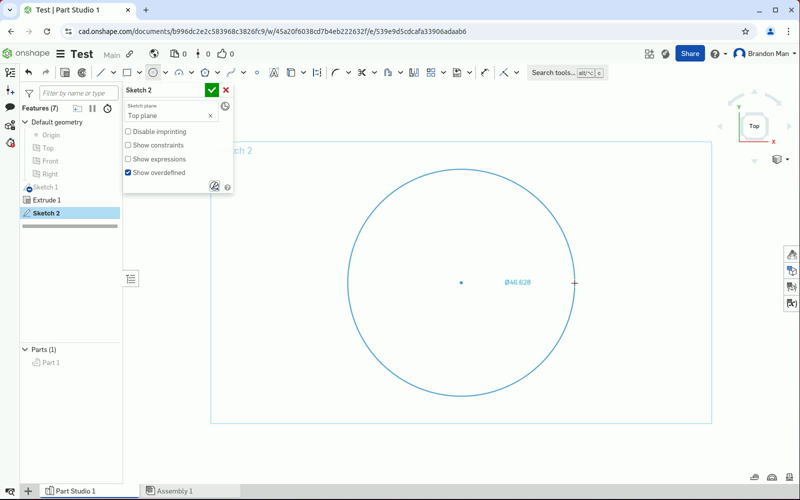
click(574, 282)
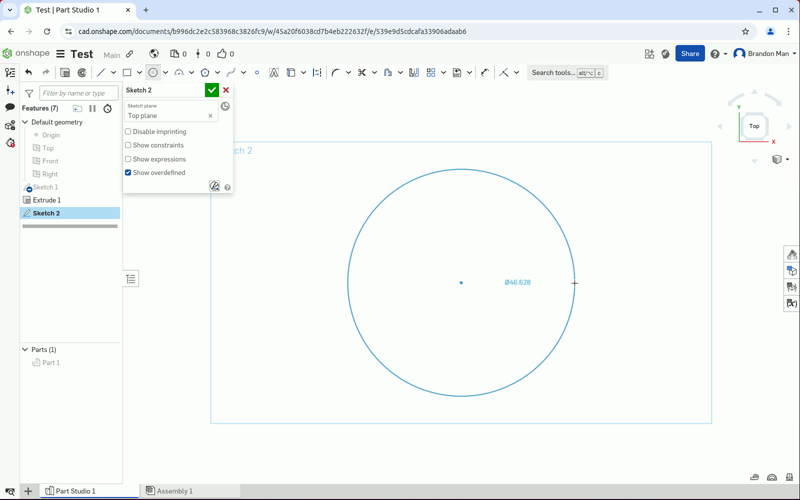
key(esc)
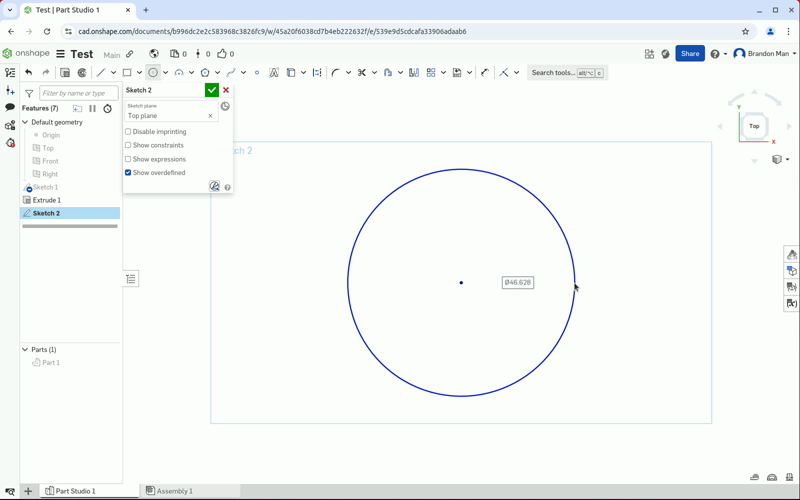
key(c)
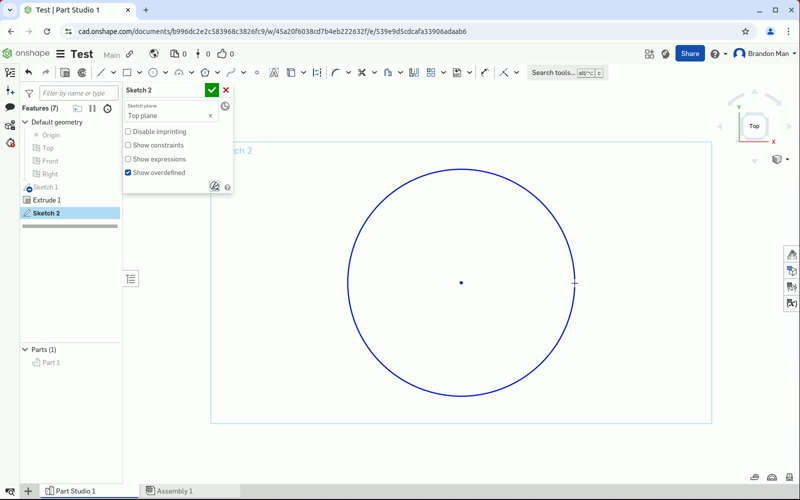
key_down(shift)
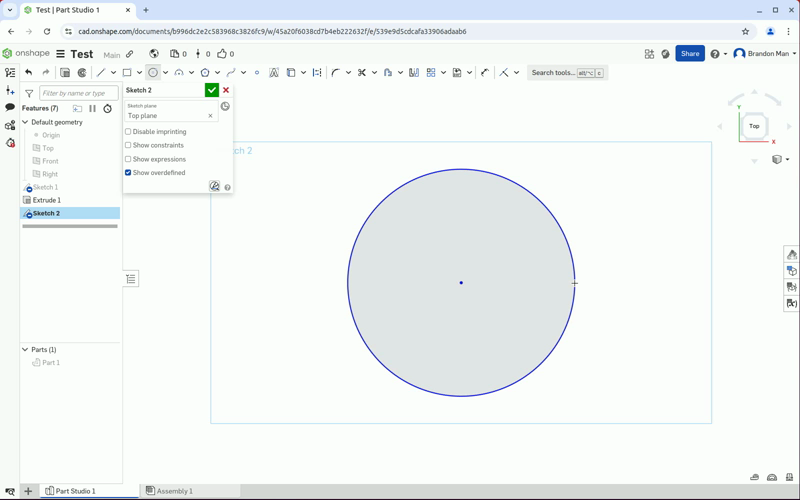
mouse_move(461, 282)
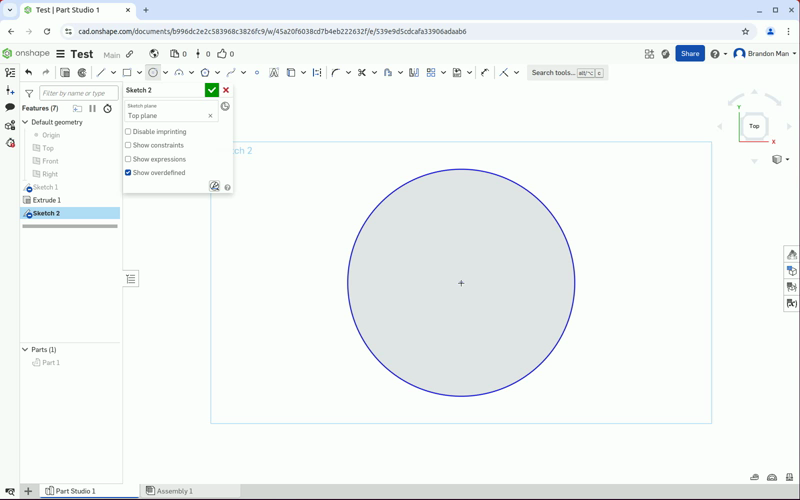
click(461, 282)
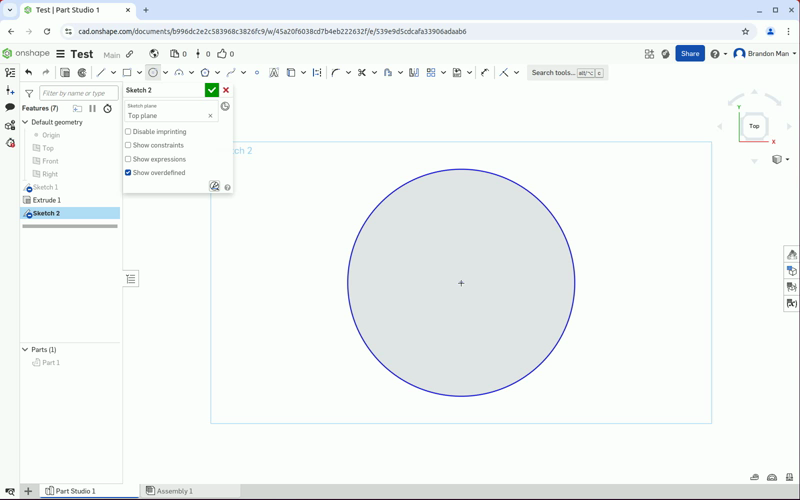
key_up(shift)
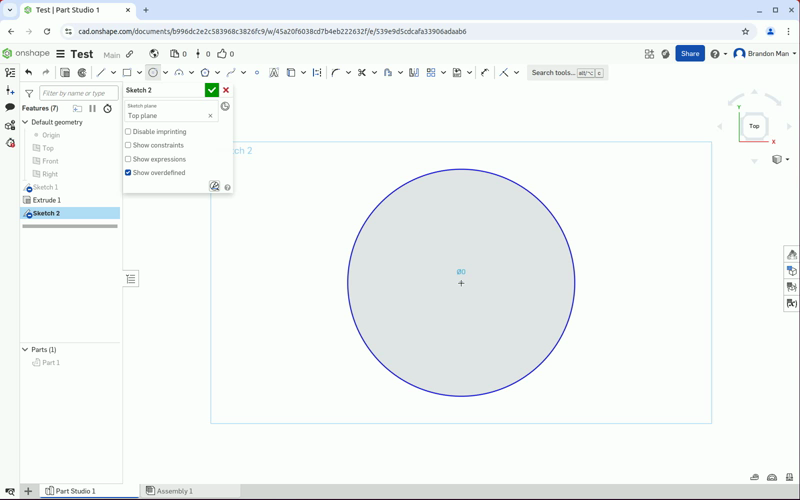
mouse_move(501, 282)
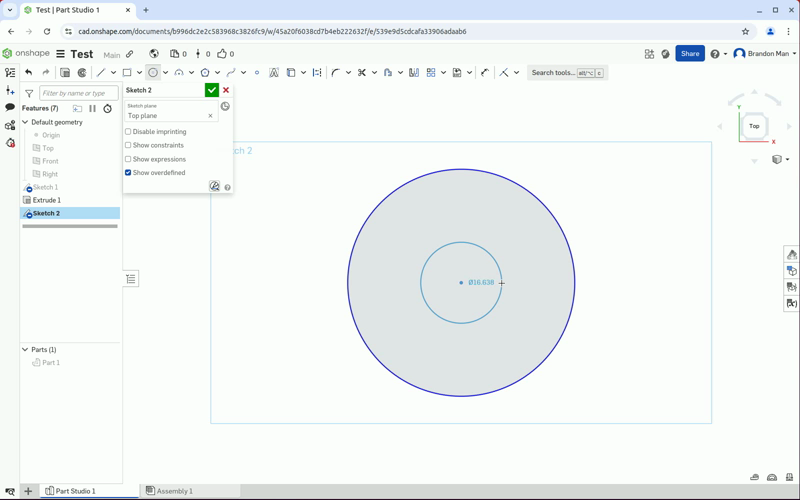
click(501, 282)
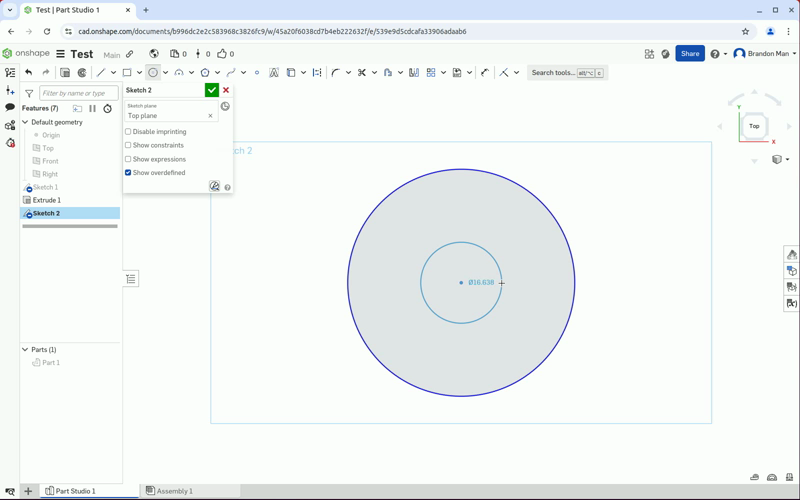
key(esc)
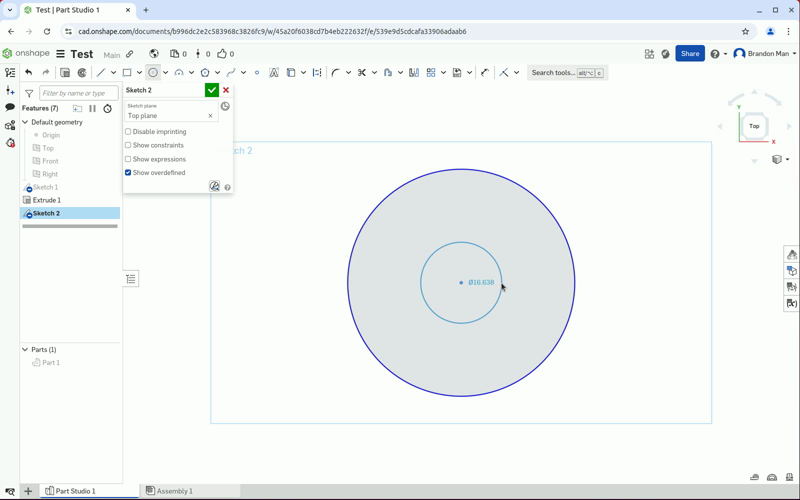
mouse_move(504, 233)
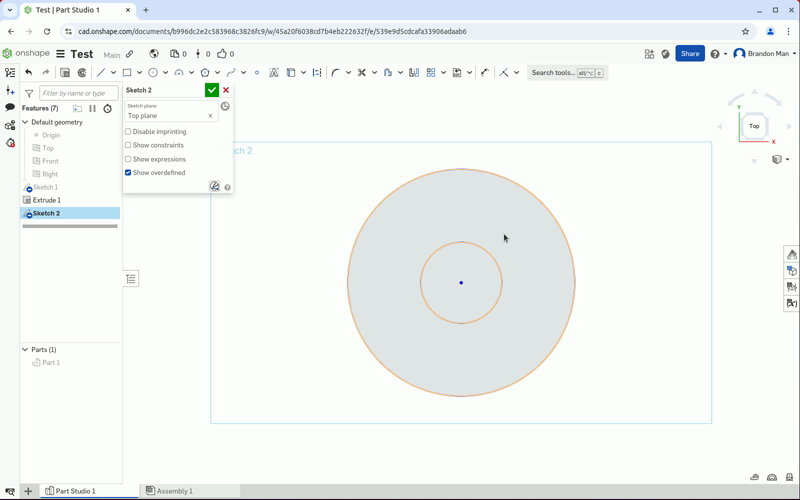
click(504, 233)
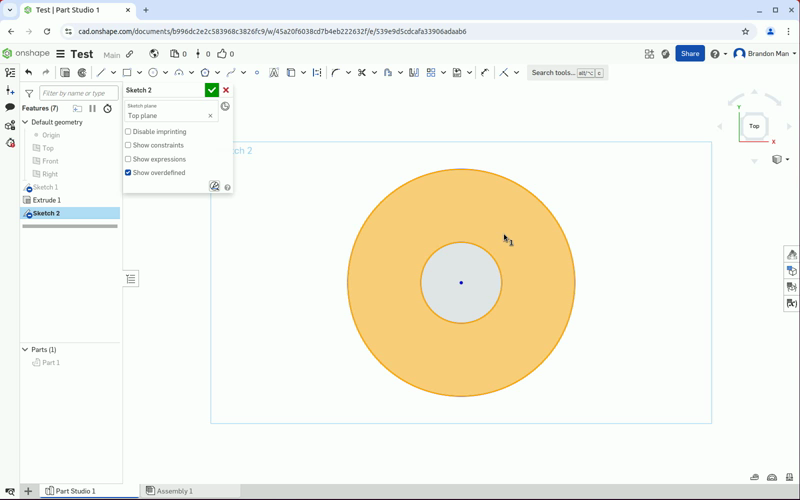
mouse_move(73, 352)
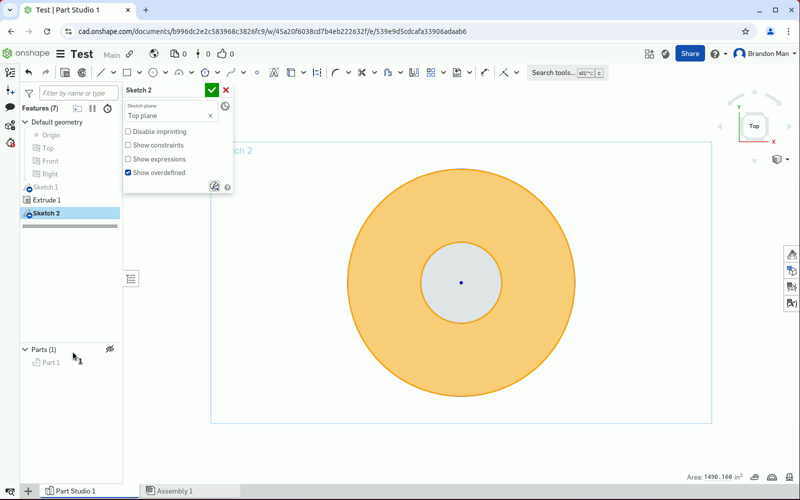
key(shift+y)
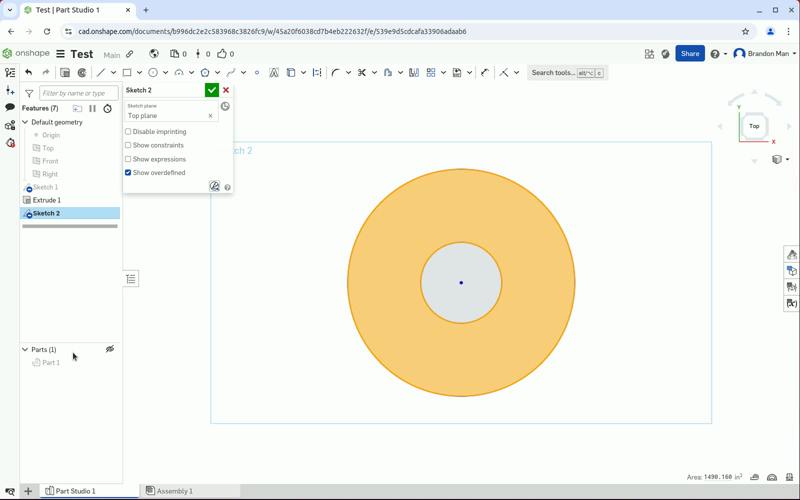
key(shift+e)
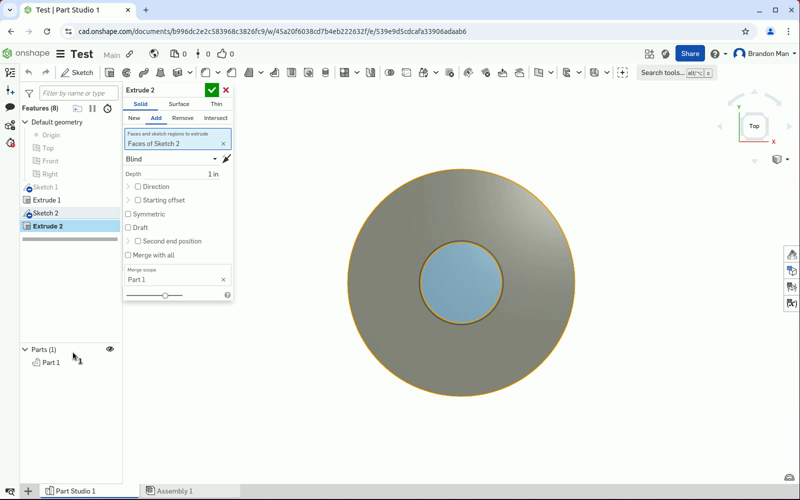
mouse_move(143, 106)
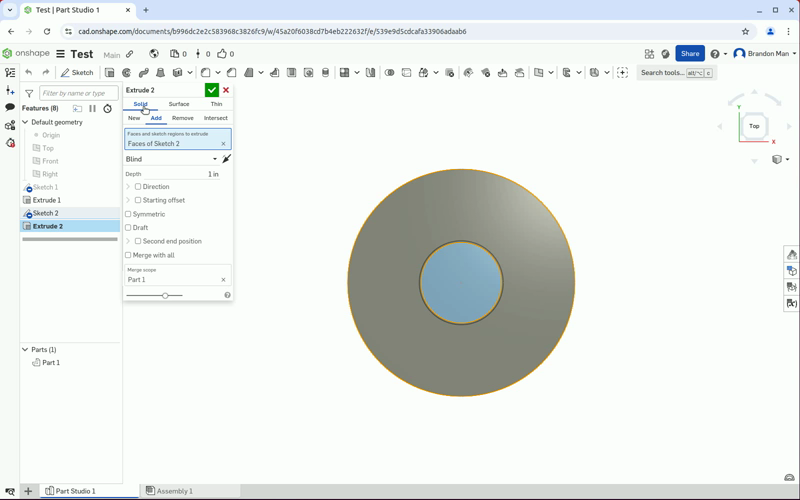
click(143, 106)
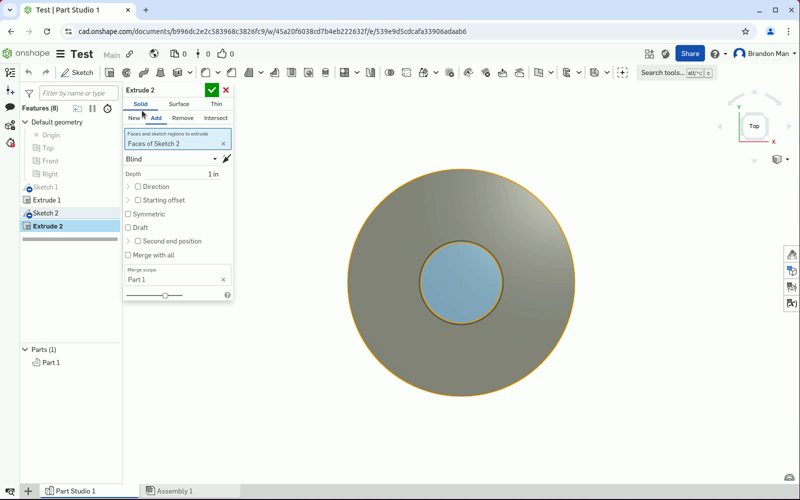
mouse_move(137, 120)
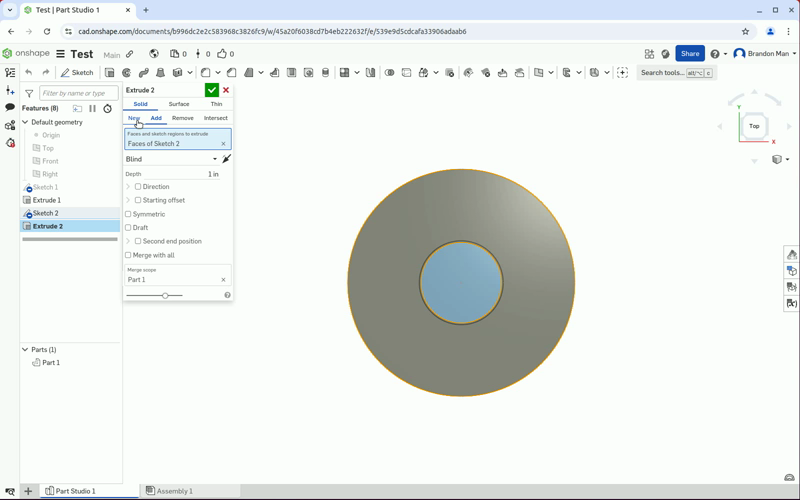
click(137, 120)
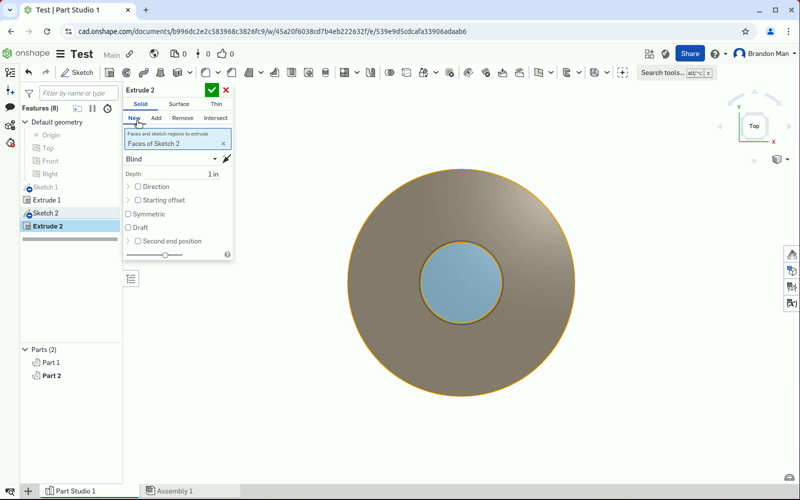
key(tab, 4)
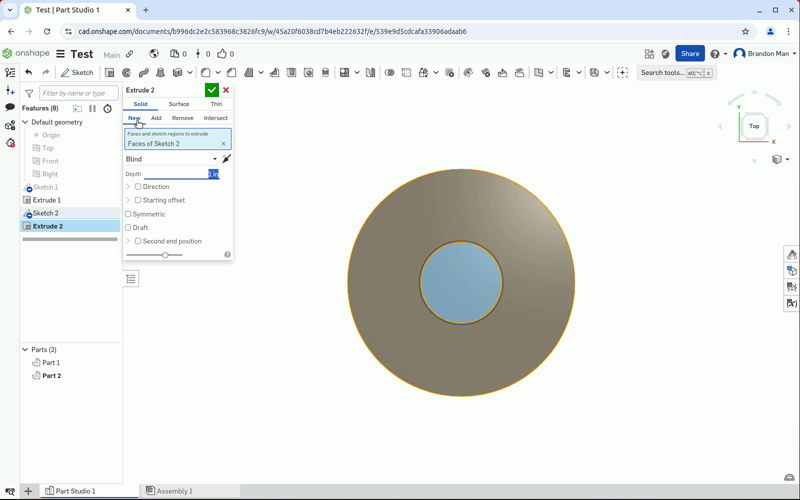
text(15.887)
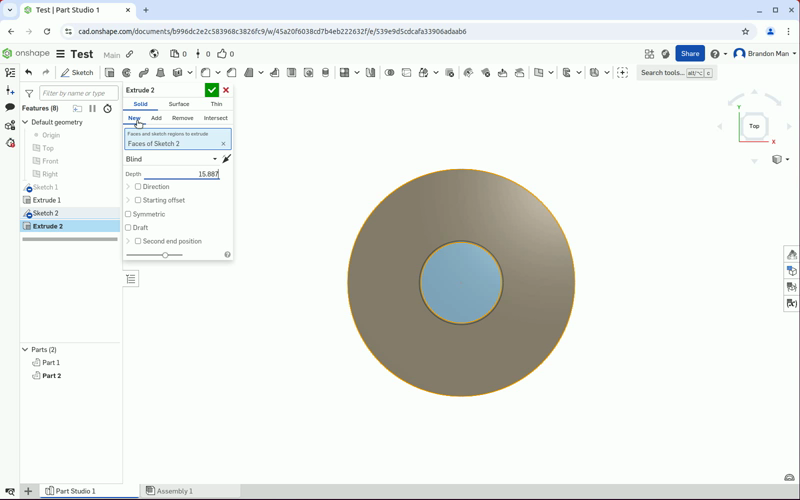
key(enter)
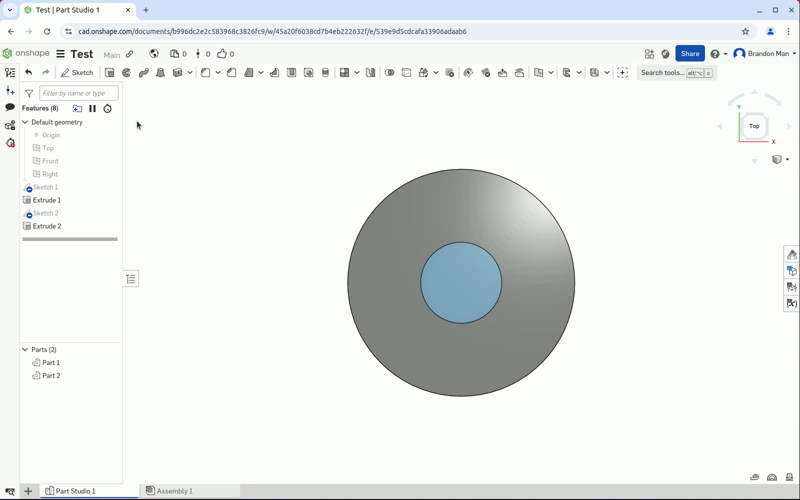
key(shift+h)
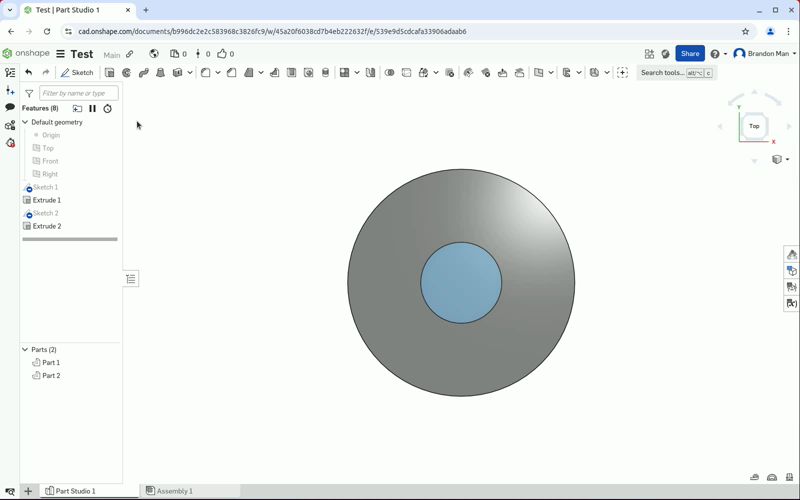
key(shift+h)
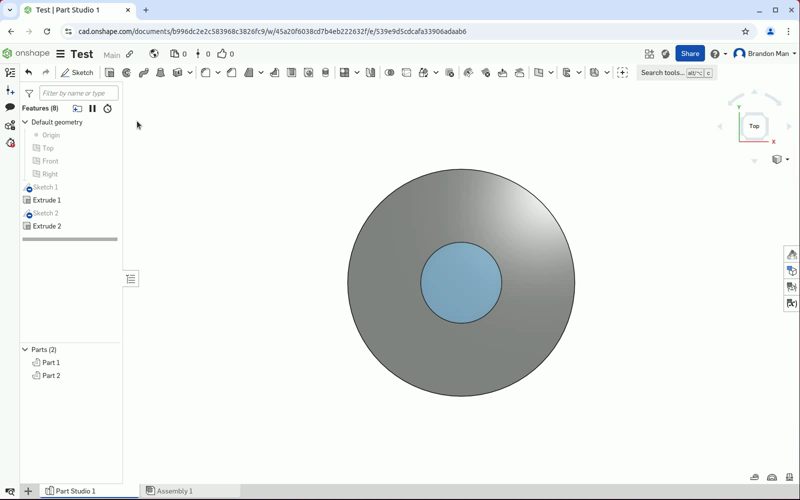
mouse_move(73, 189)
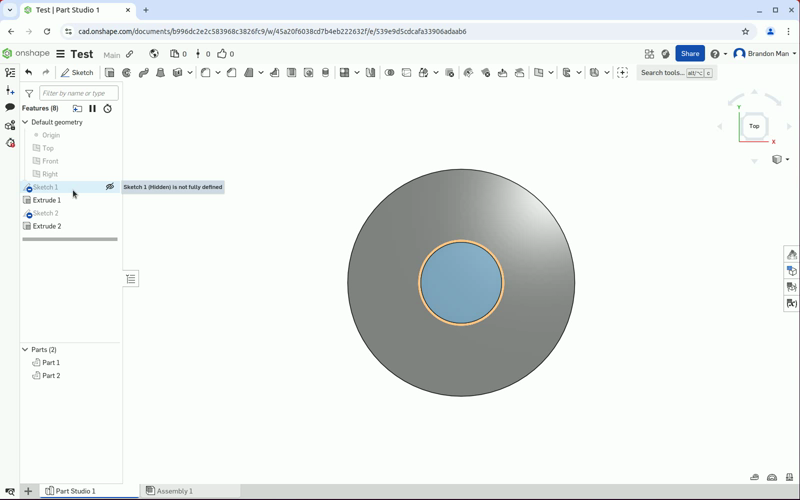
click(73, 189)
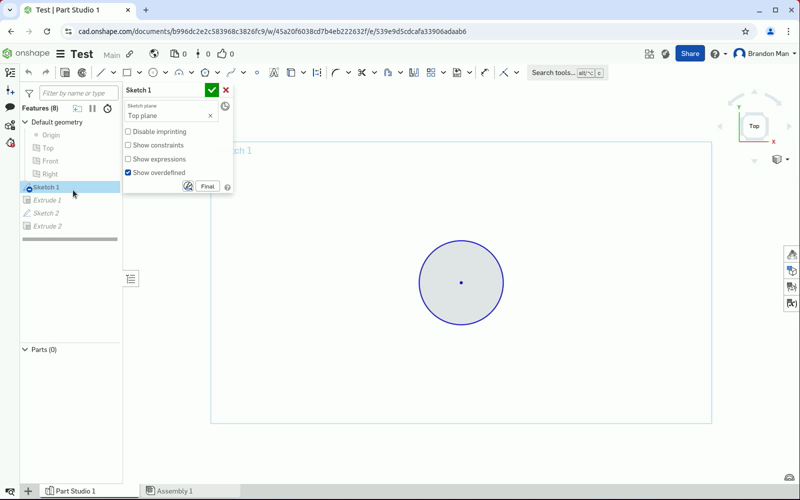
mouse_move(229, 92)
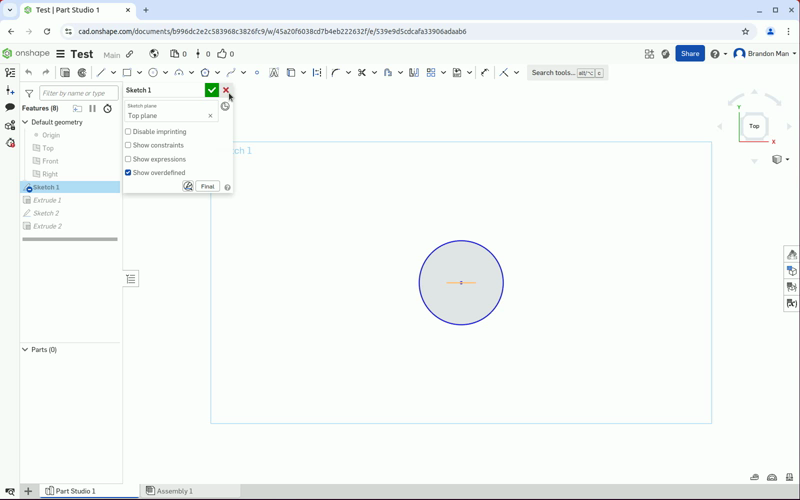
click(229, 92)
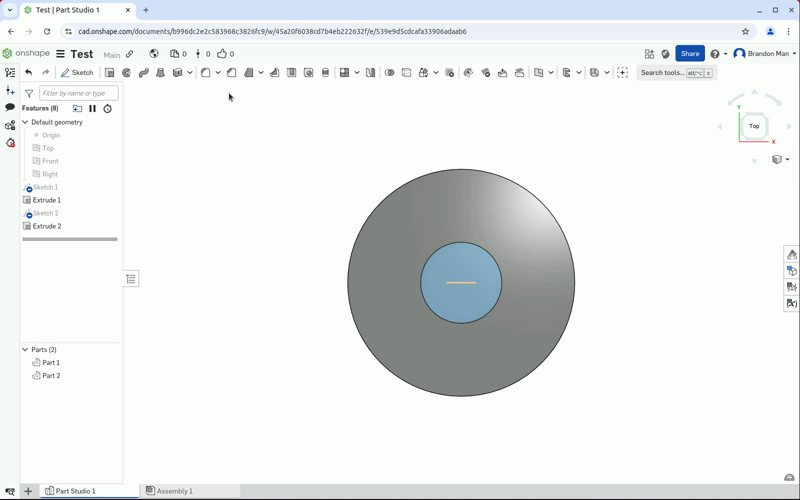
mouse_move(541, 75)
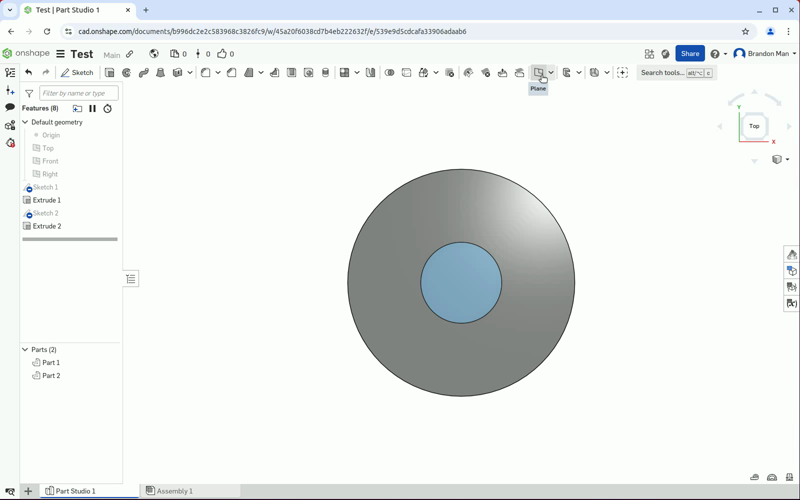
click(541, 75)
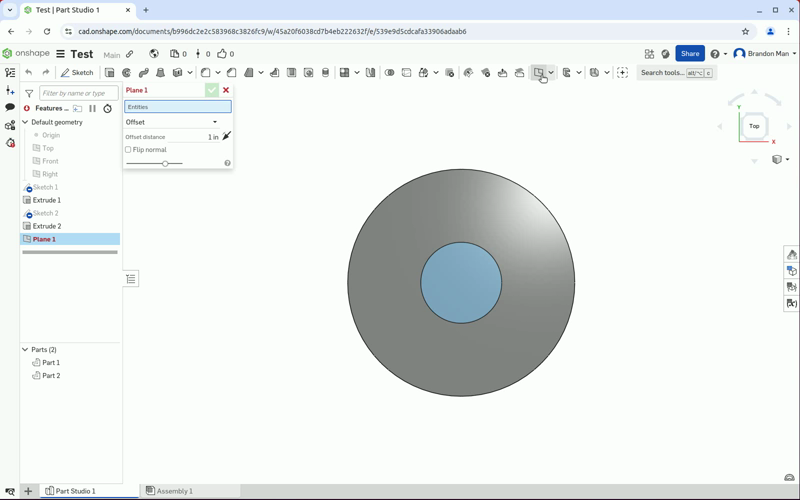
mouse_move(73, 150)
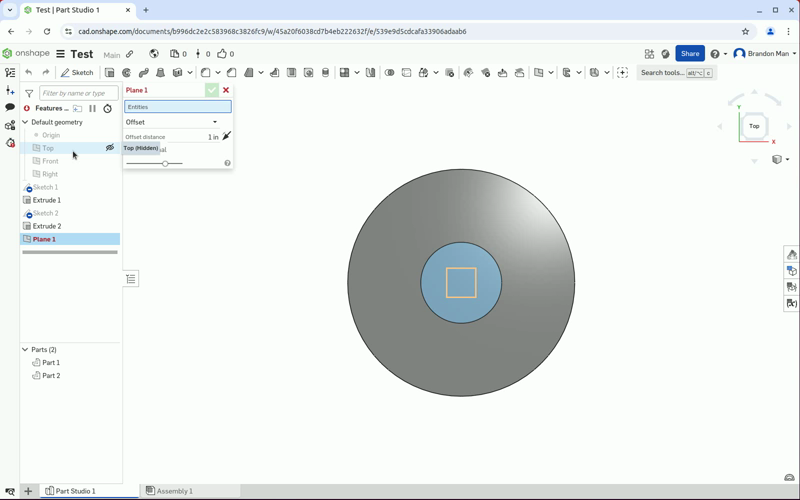
click(73, 150)
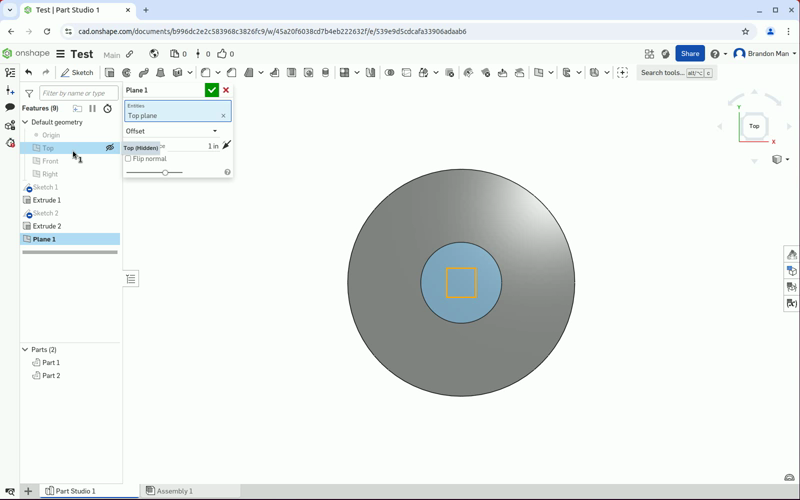
key(tab, 2)
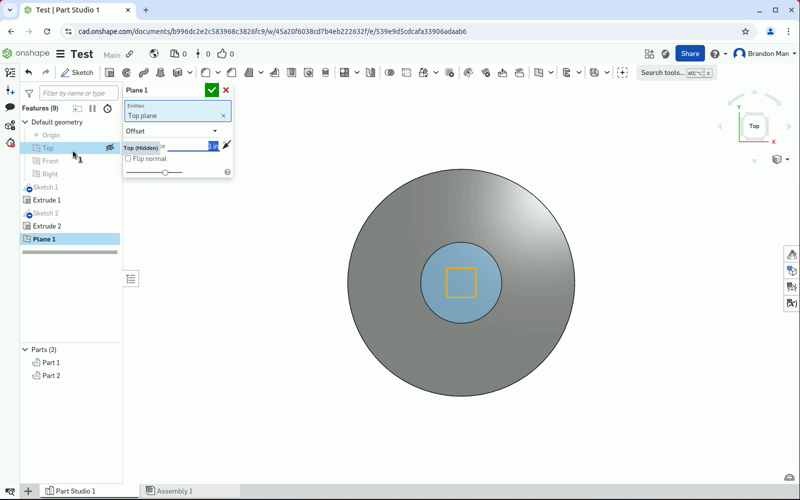
text(6.255)
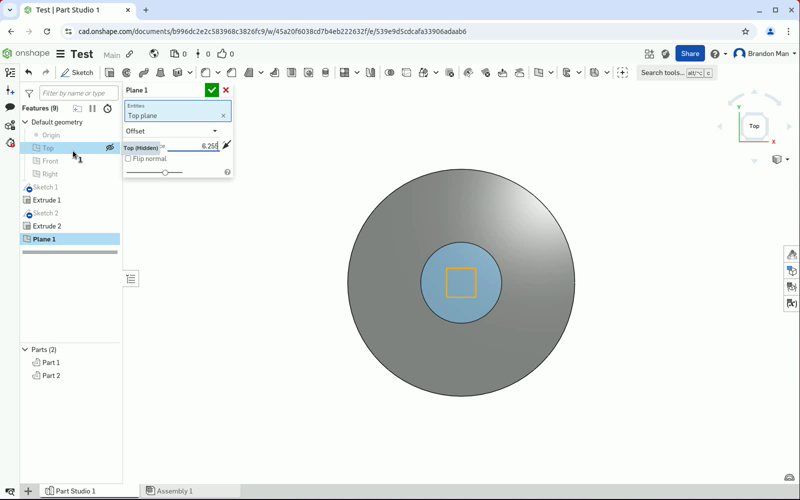
key(enter, 2)
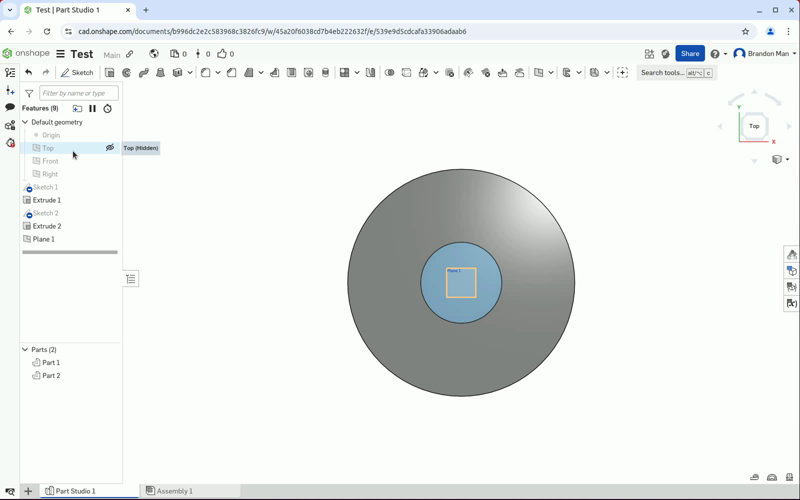
key(shift+s)
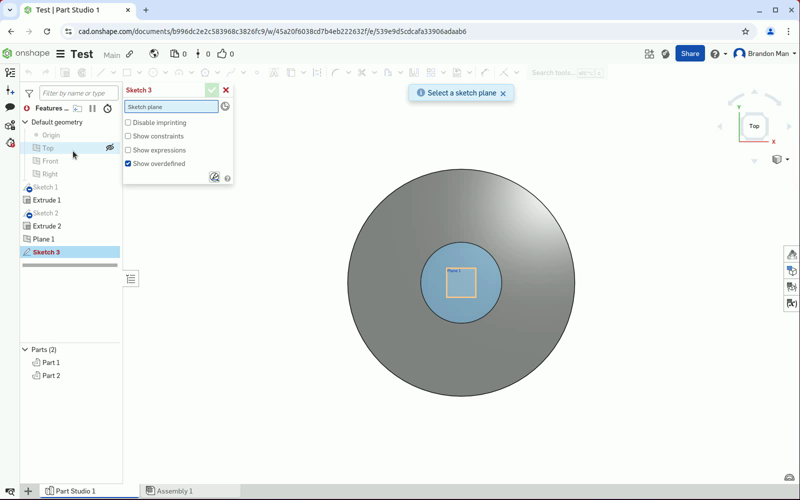
mouse_move(73, 241)
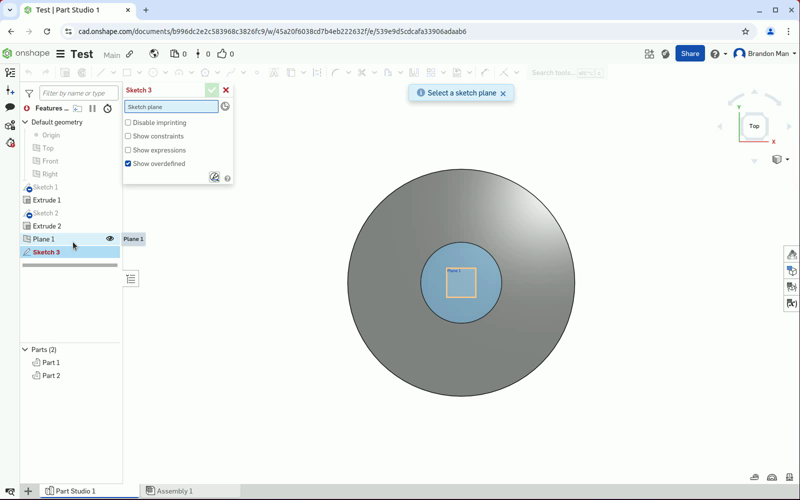
click(73, 241)
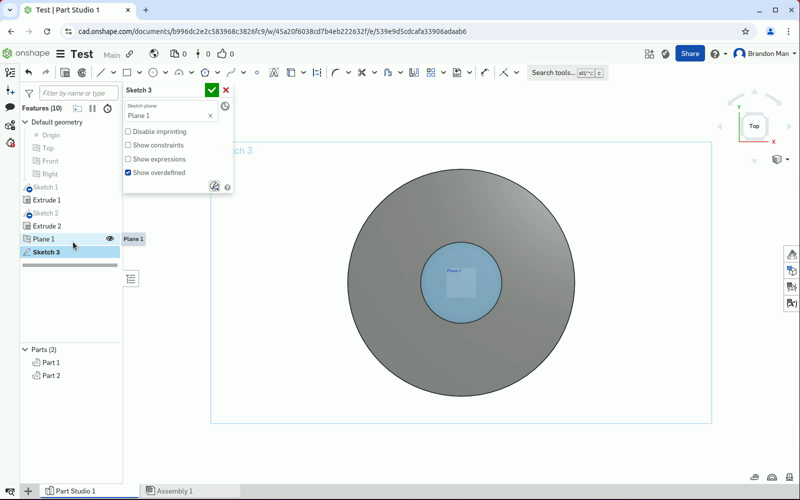
mouse_move(73, 352)
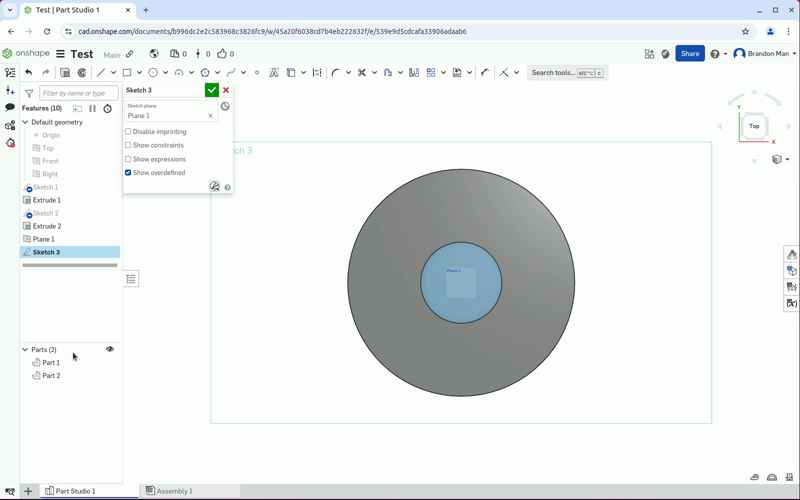
key(y)
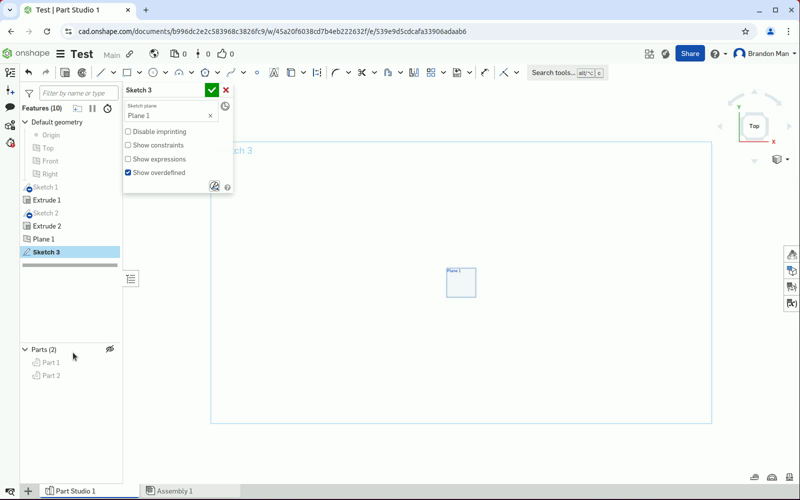
key(c)
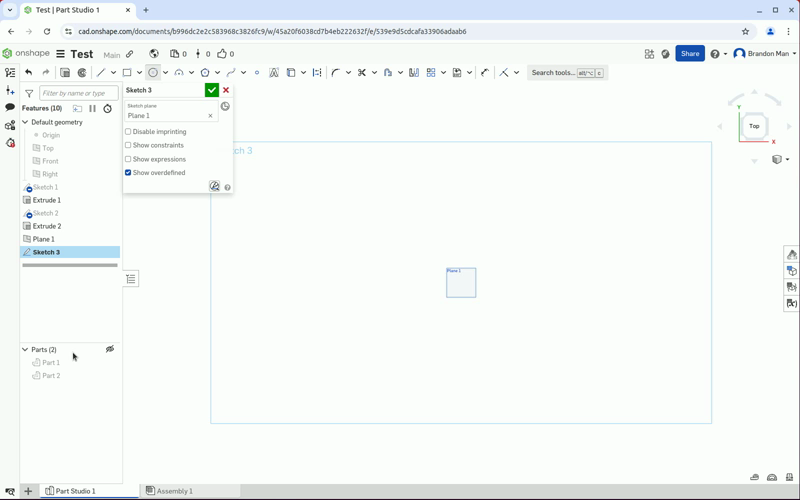
key_down(shift)
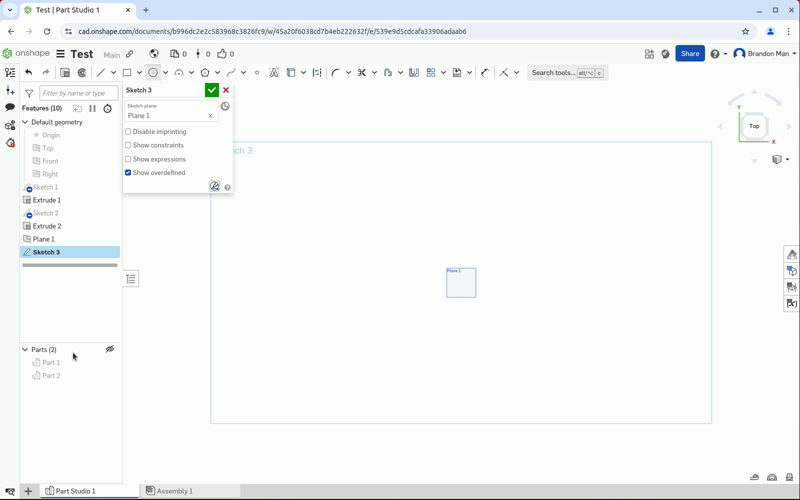
mouse_move(461, 282)
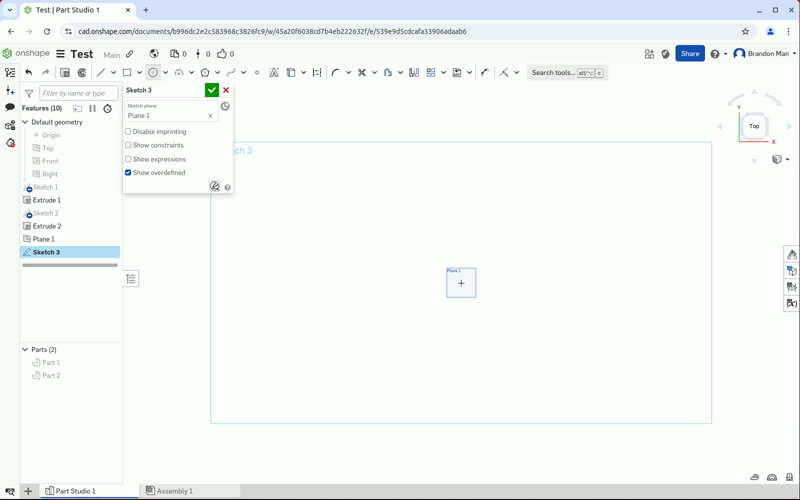
click(461, 282)
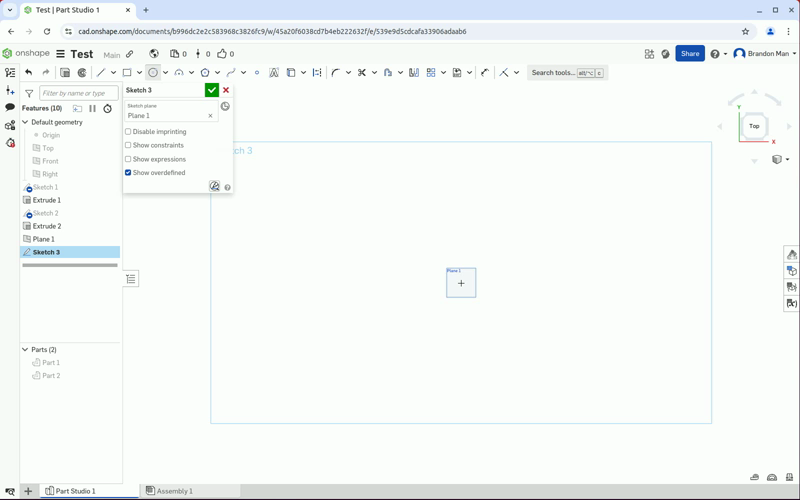
key_up(shift)
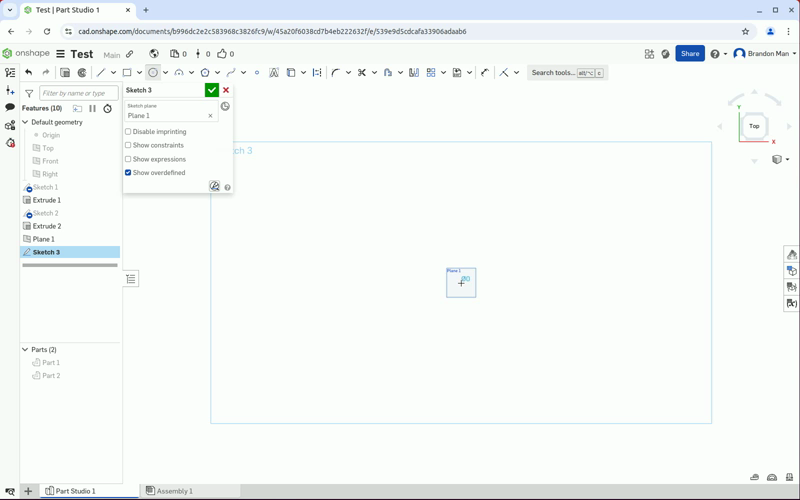
mouse_move(503, 282)
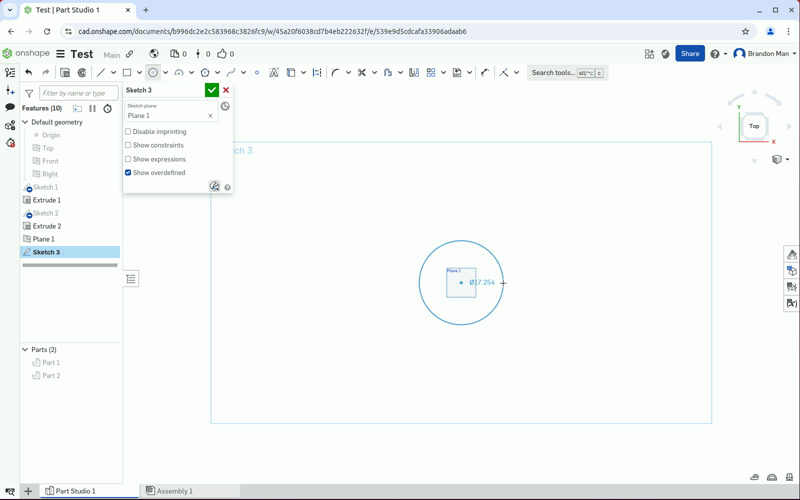
click(503, 282)
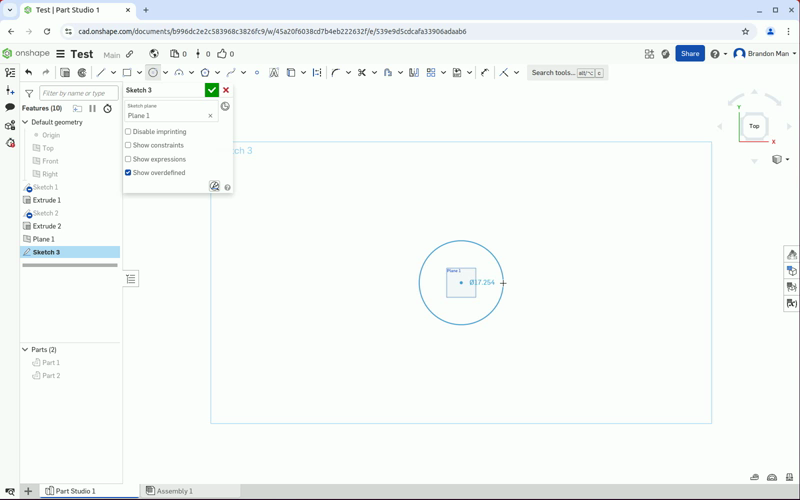
key(esc)
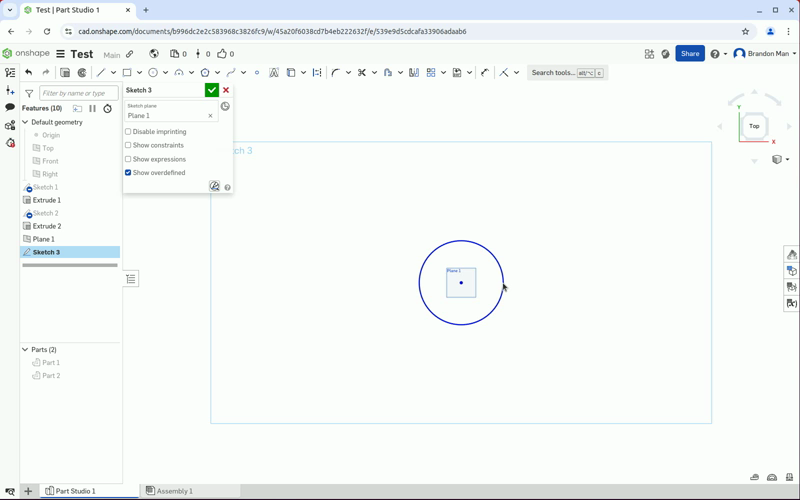
mouse_move(468, 255)
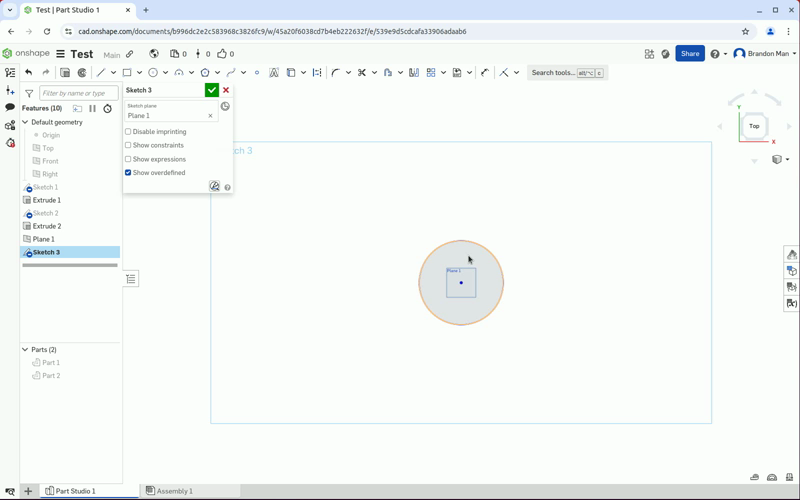
click(468, 255)
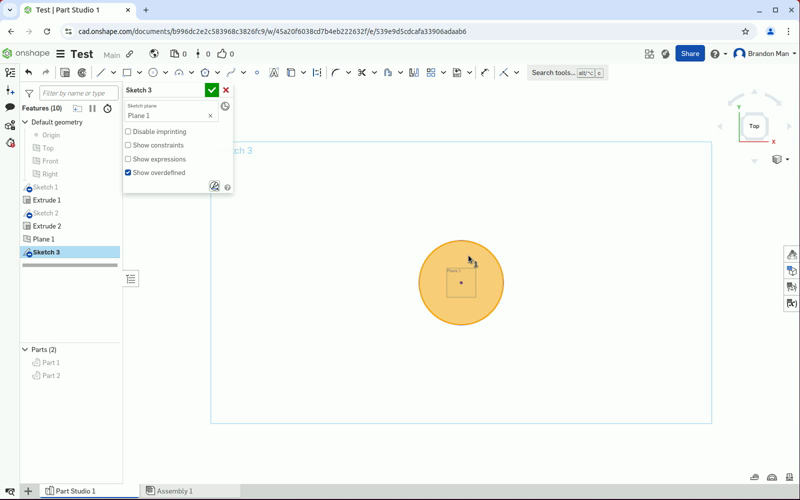
mouse_move(73, 352)
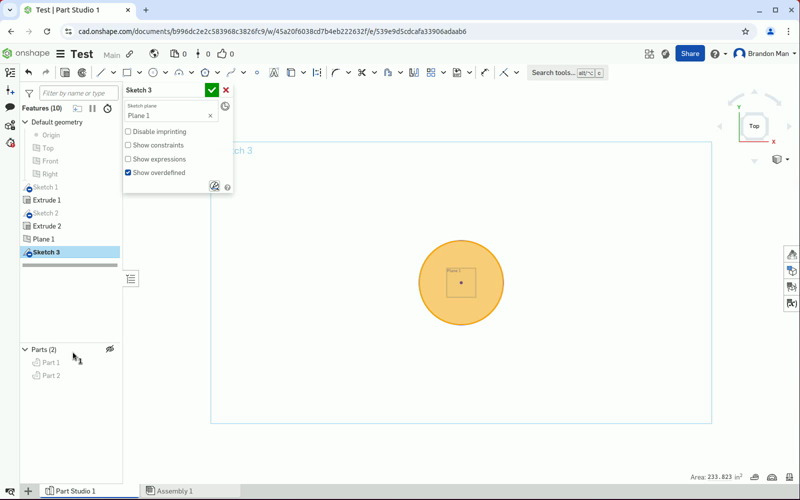
key(shift+y)
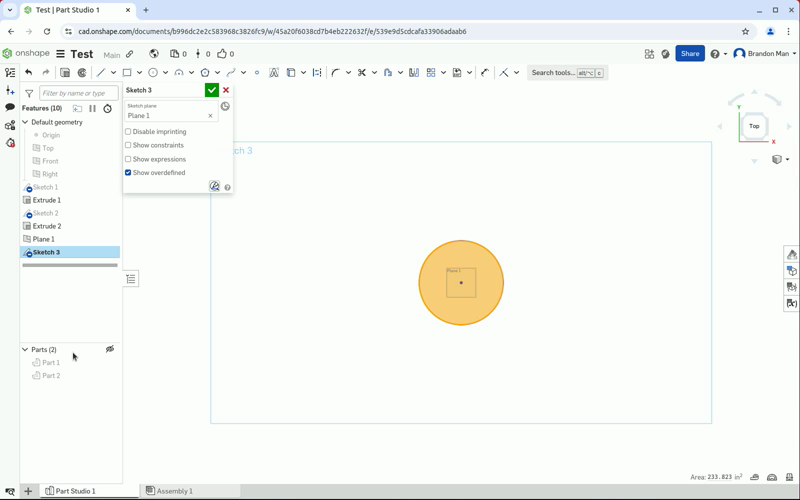
key(shift+e)
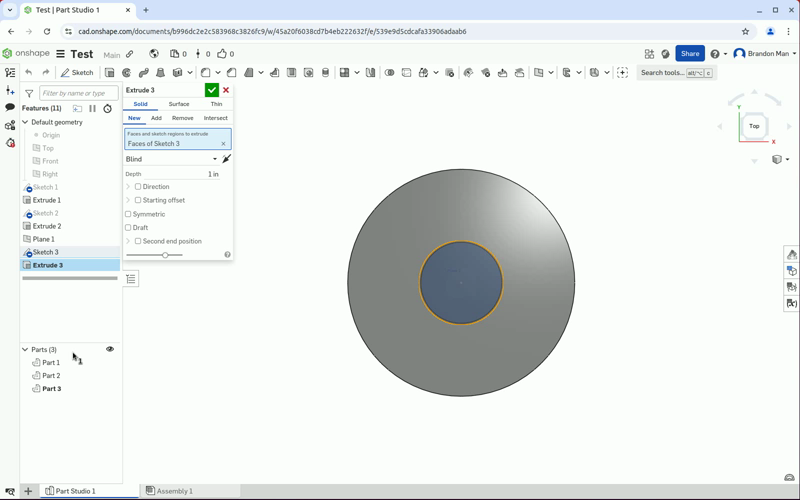
mouse_move(143, 106)
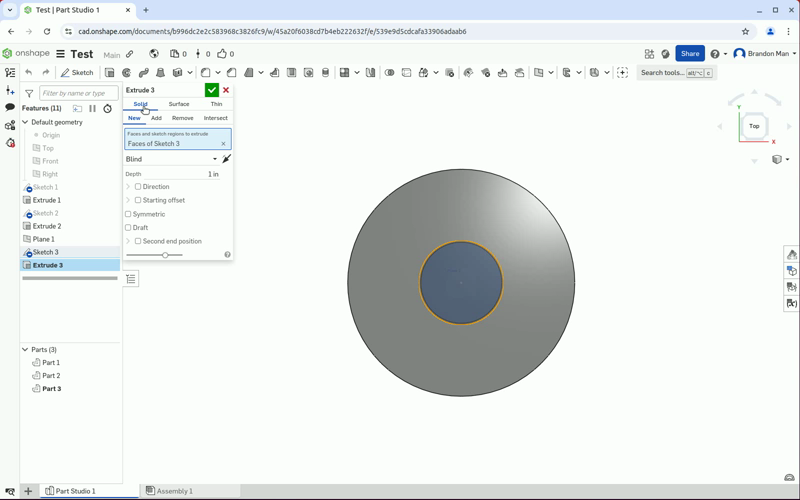
click(143, 106)
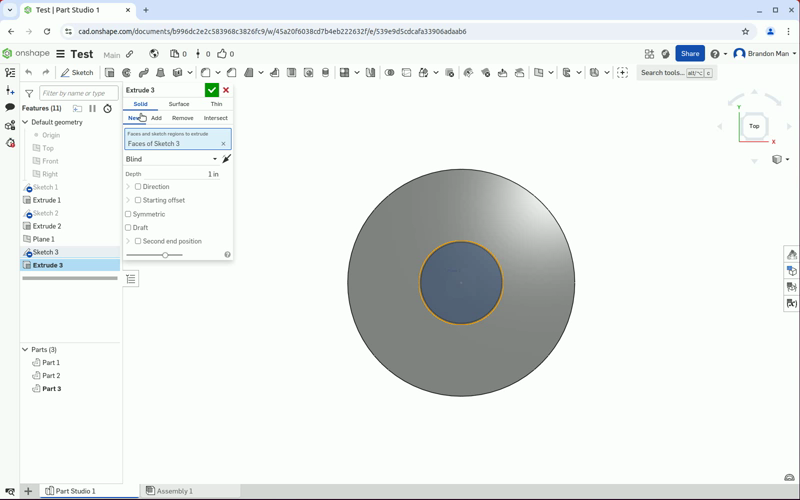
mouse_move(137, 120)
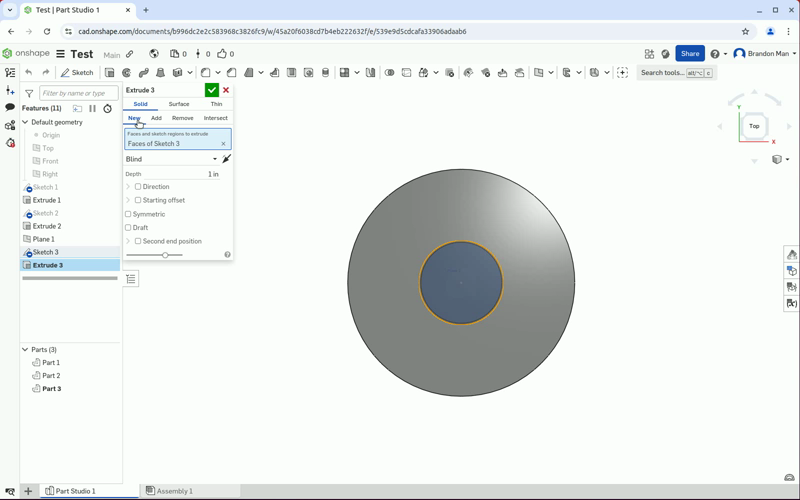
click(137, 120)
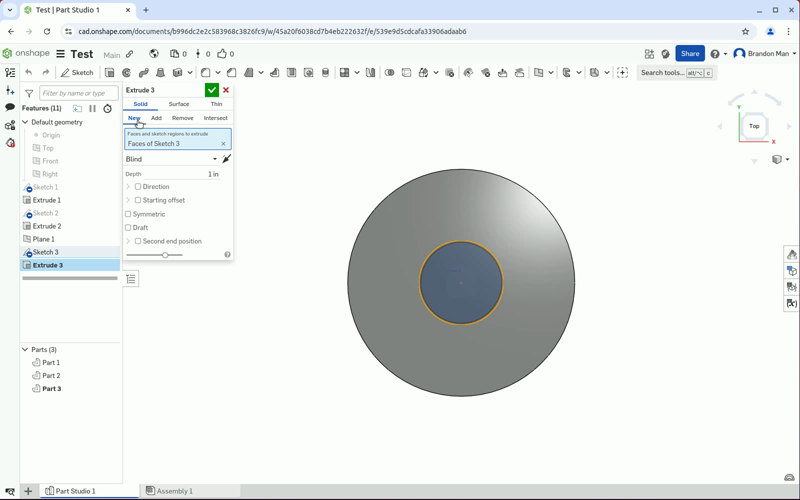
key(tab, 4)
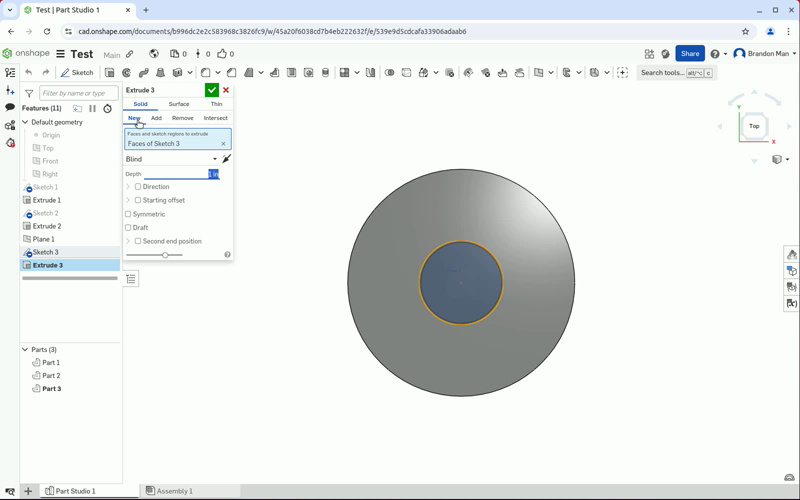
text(9.628)
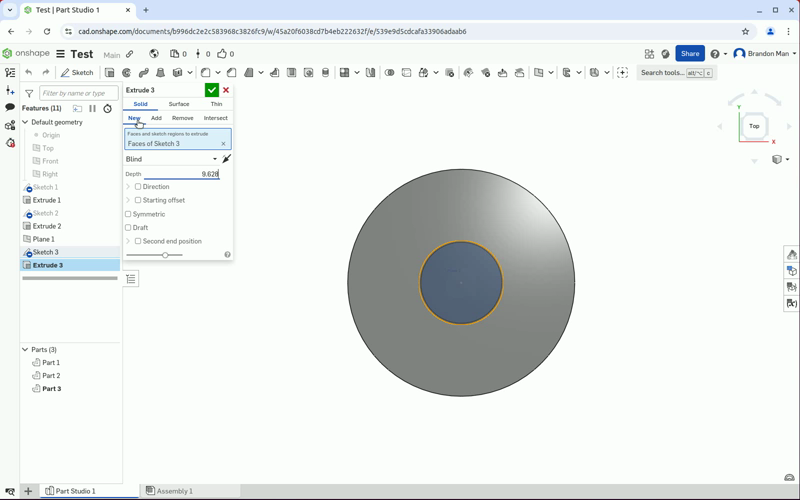
key(enter)
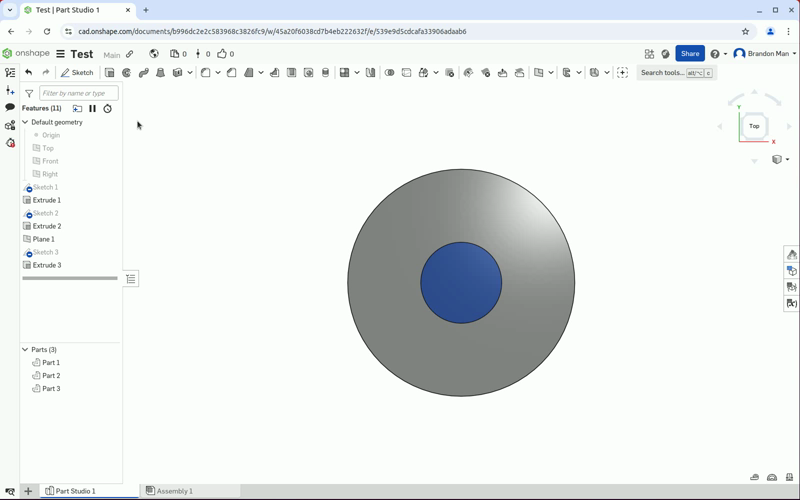
key(shift+h)
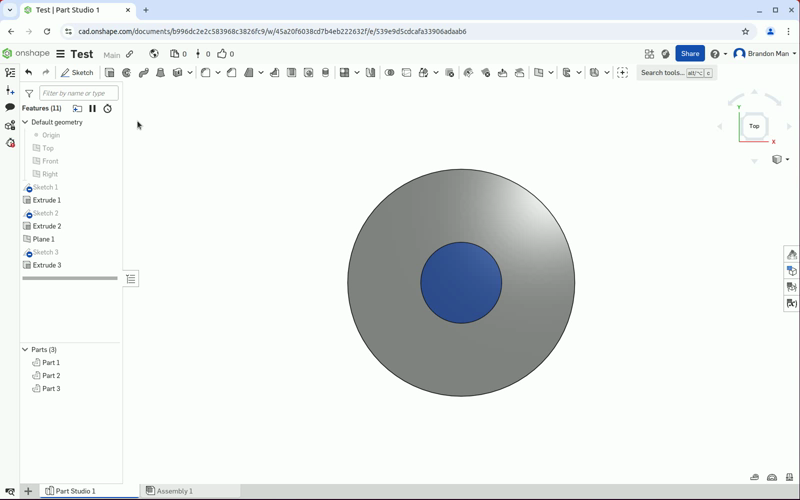
key(shift+h)
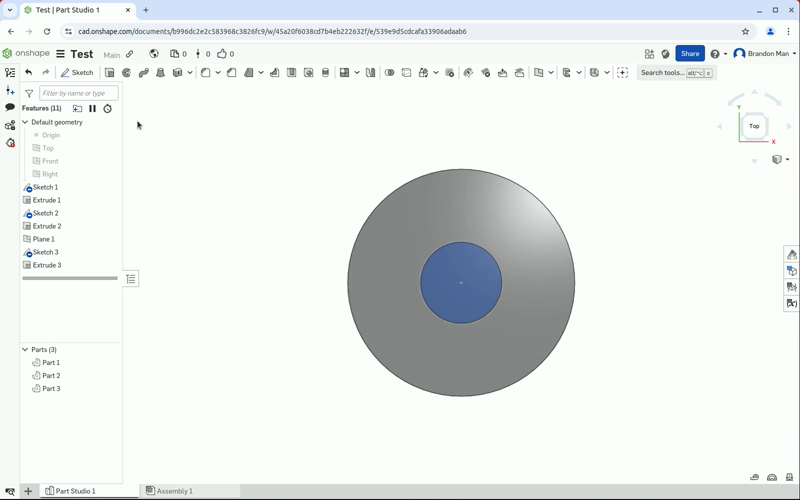
key(shift+7)
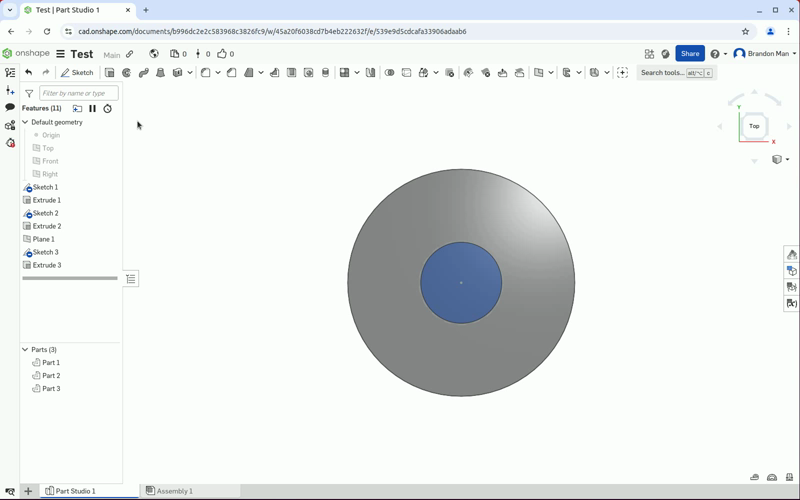
key(up, 3)
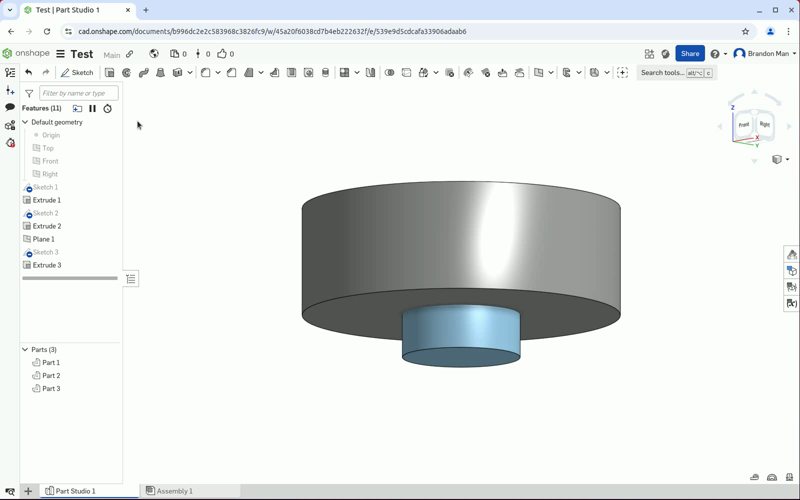
key(left, 3)
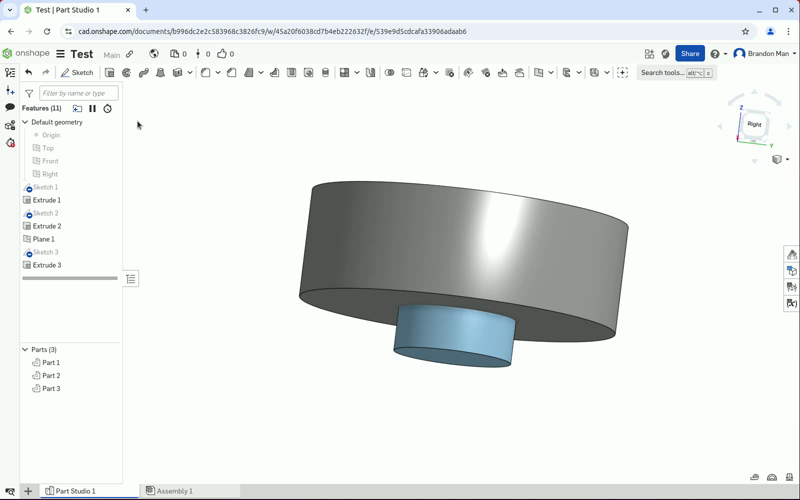
key(right, 3)
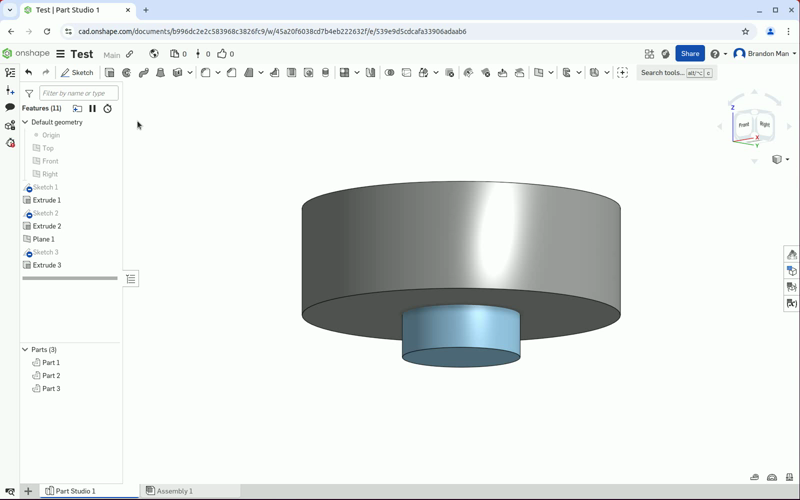
key(down, 3)
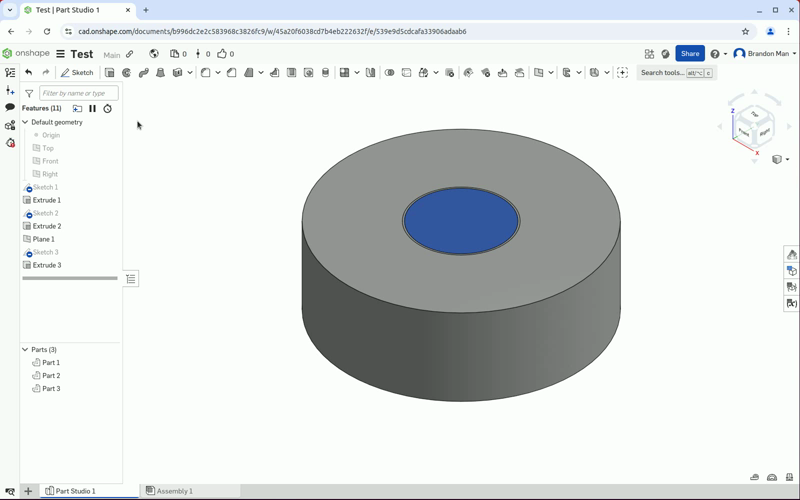
mouse_move(73, 189)
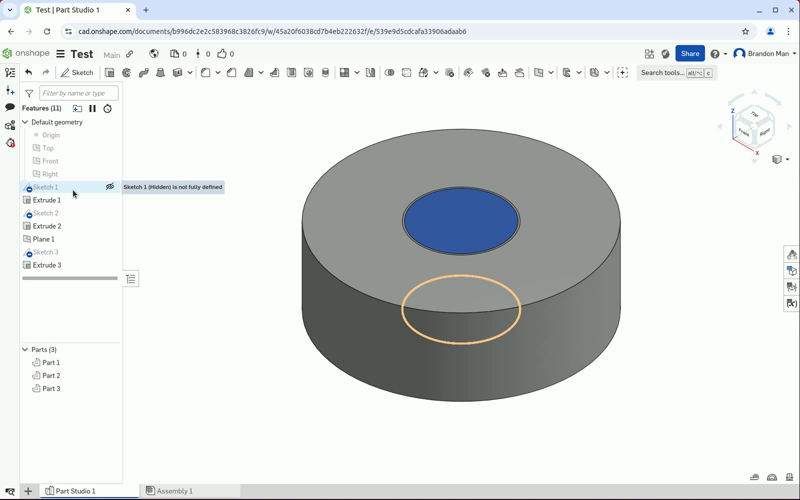
click(73, 189)